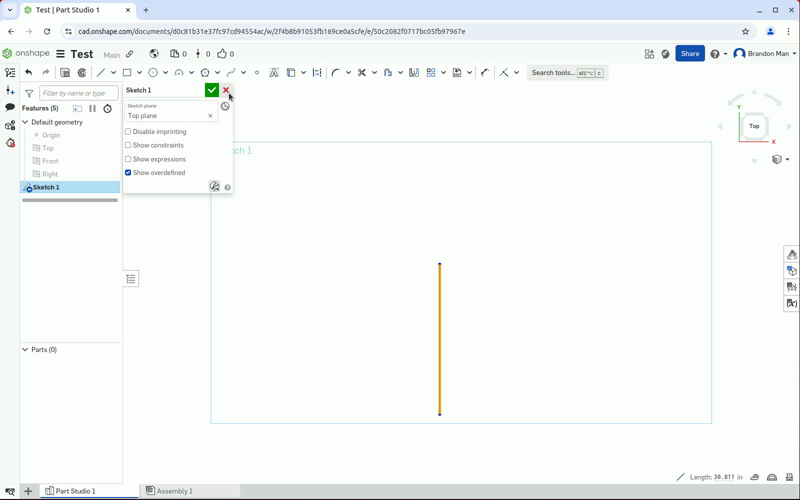
key(shift+h)
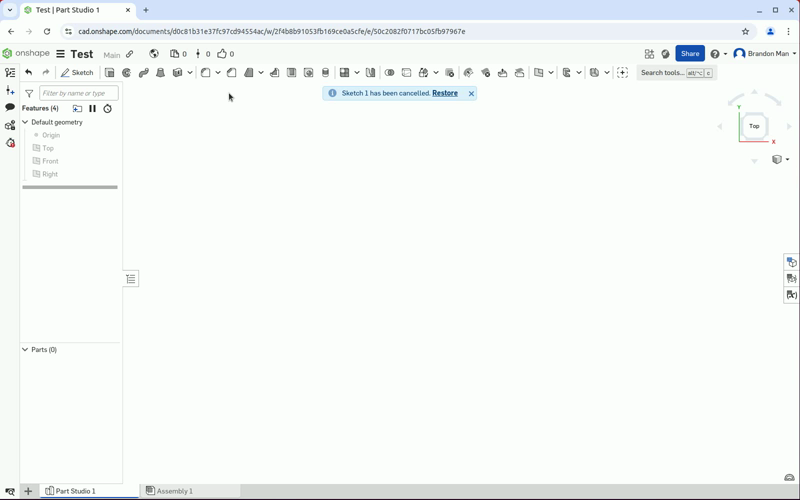
mouse_move(73, 352)
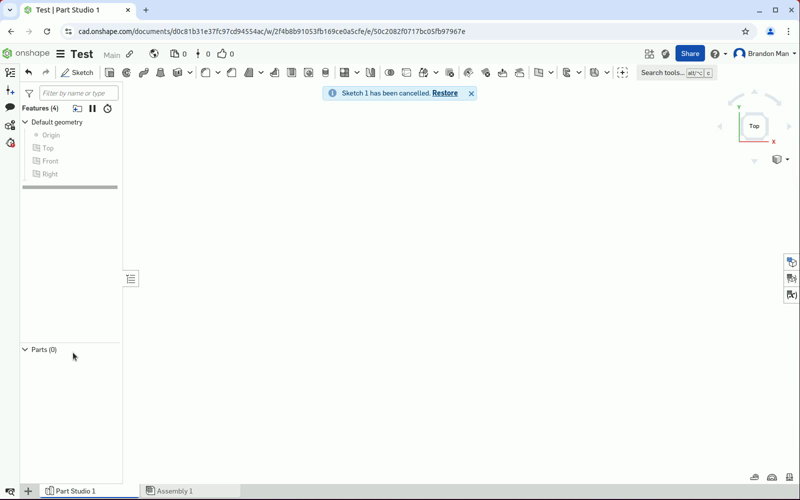
key(y)
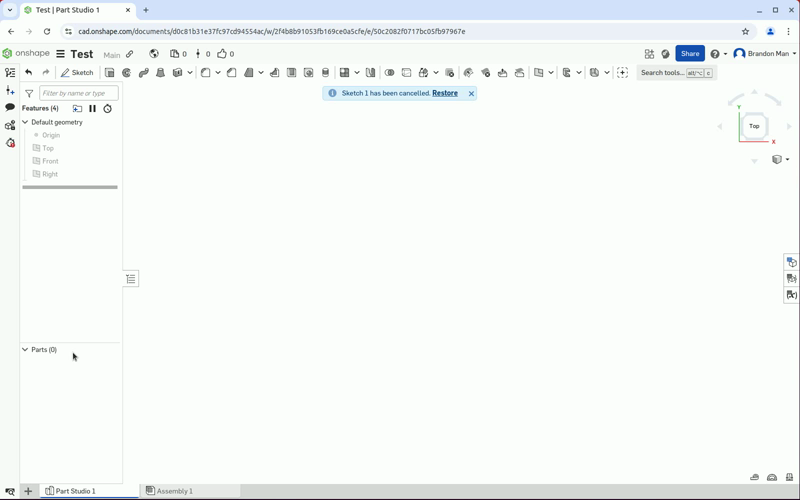
key(shift+p)
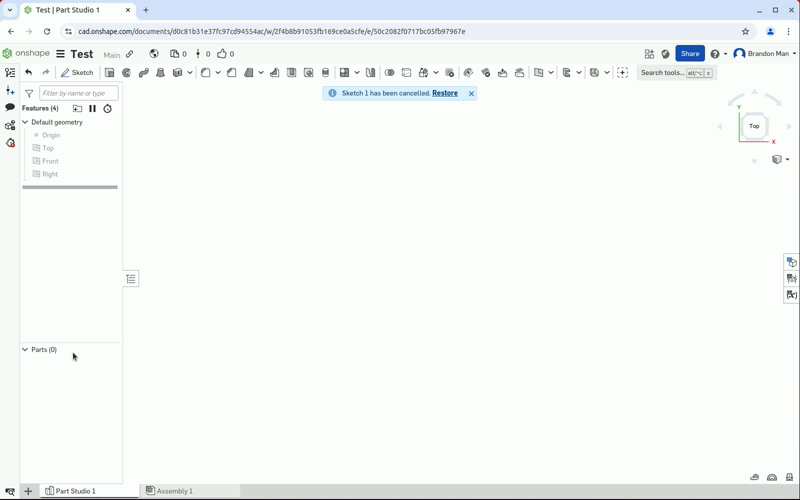
key(space)
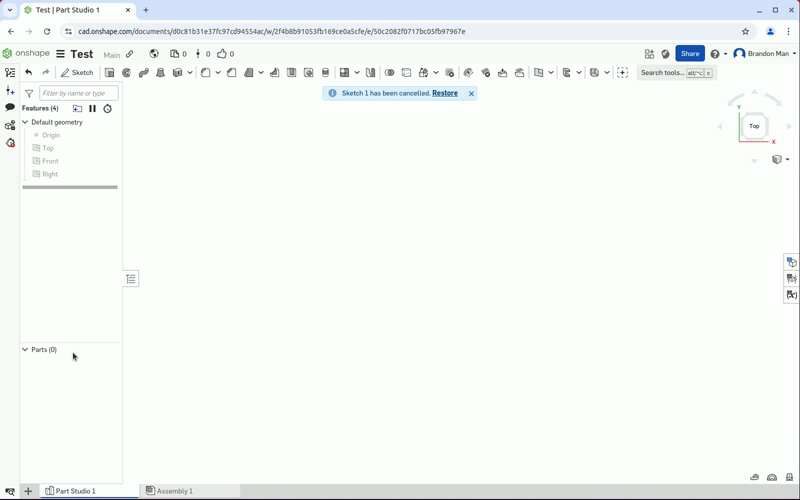
key_down(shift)
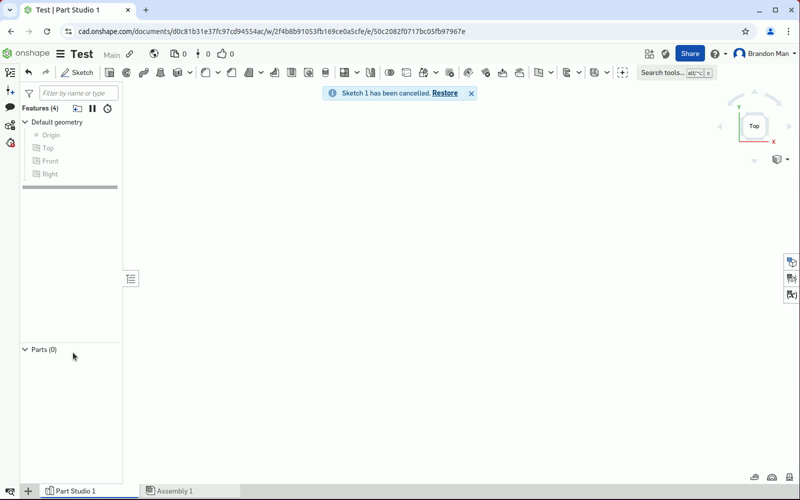
key(up)
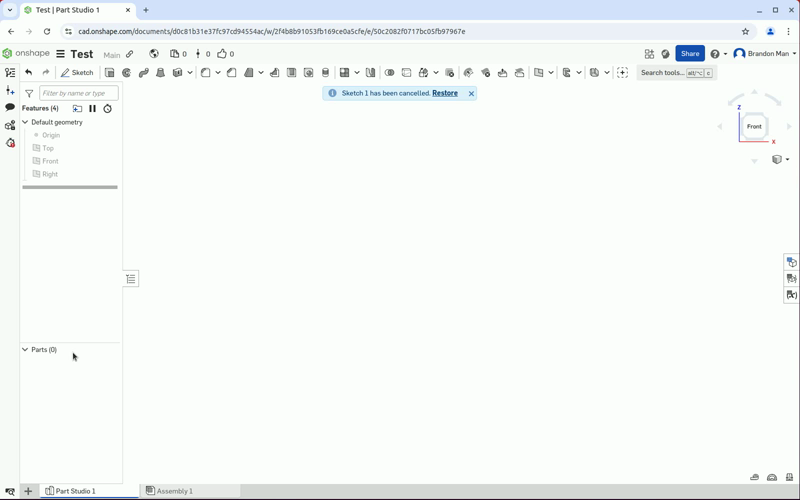
key_up(shift)
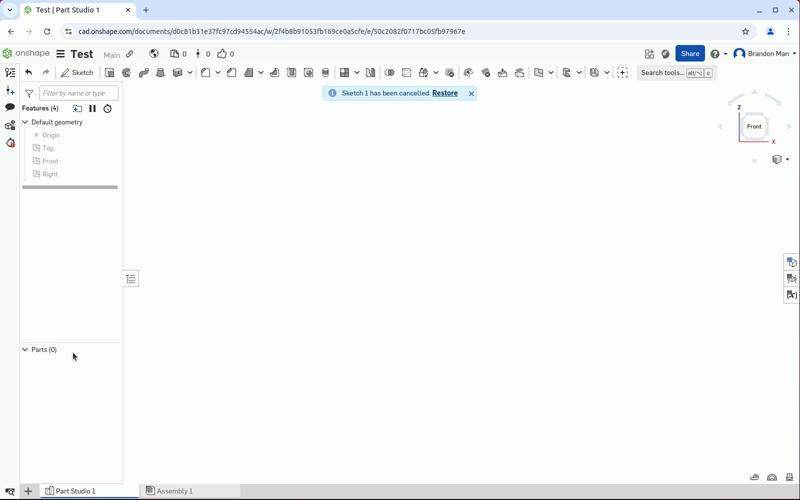
key(space)
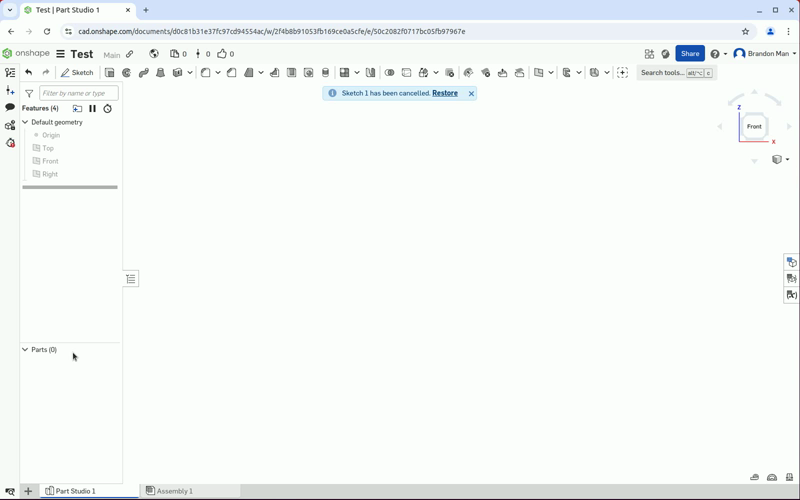
key_down(shift)
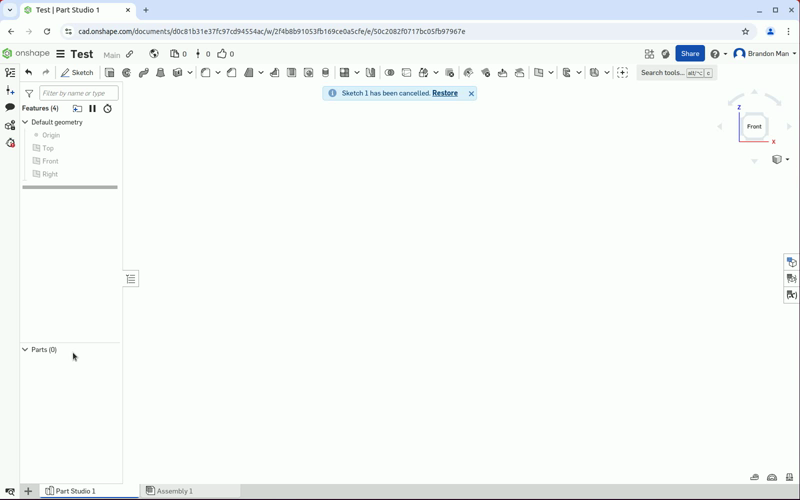
key(left)
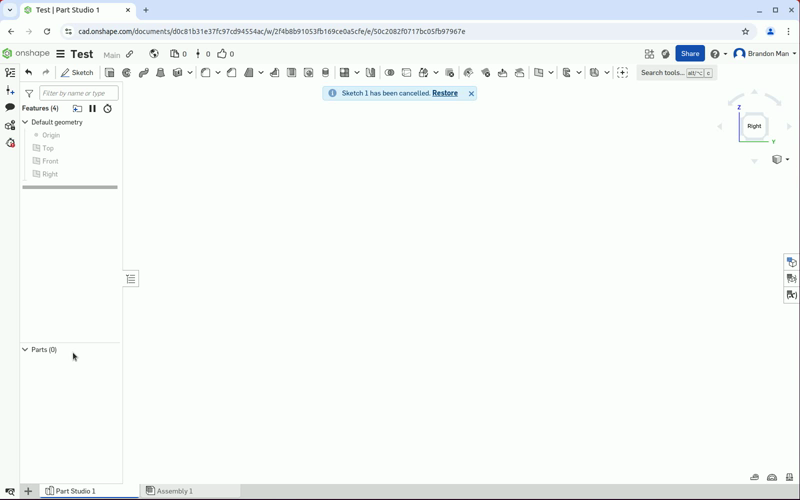
key_up(shift)
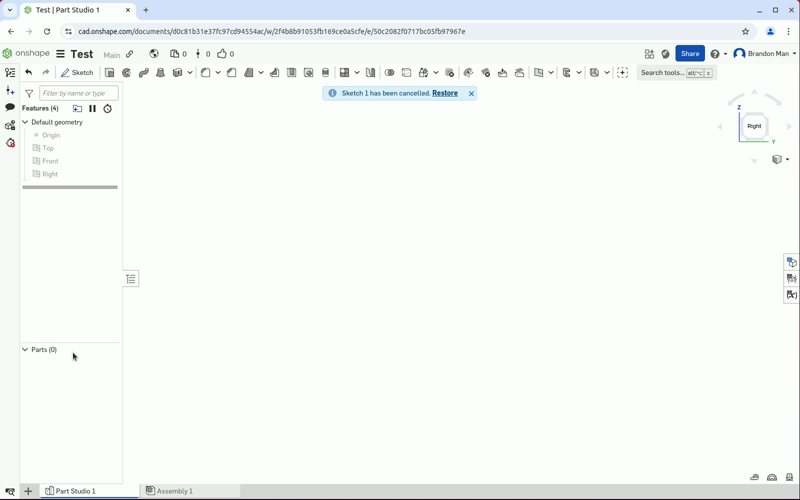
mouse_move(73, 352)
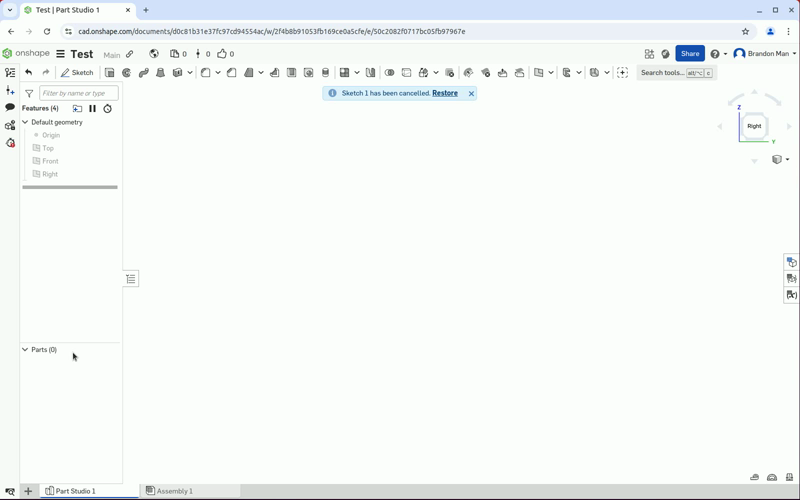
key(shift+y)
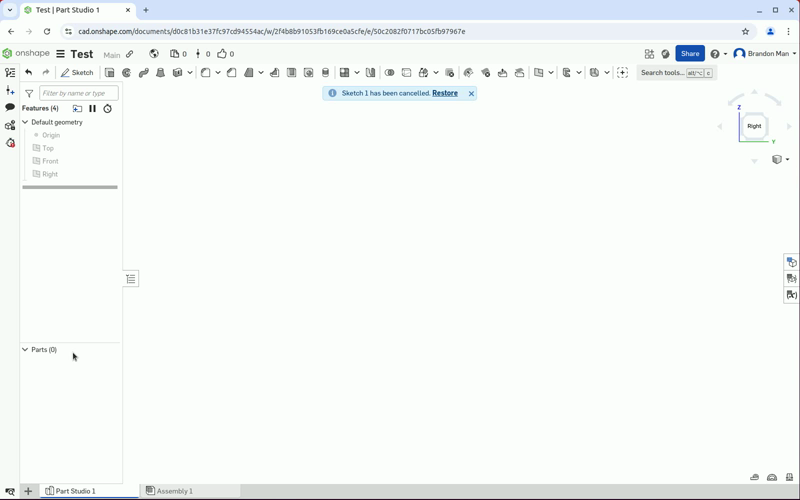
key(shift+s)
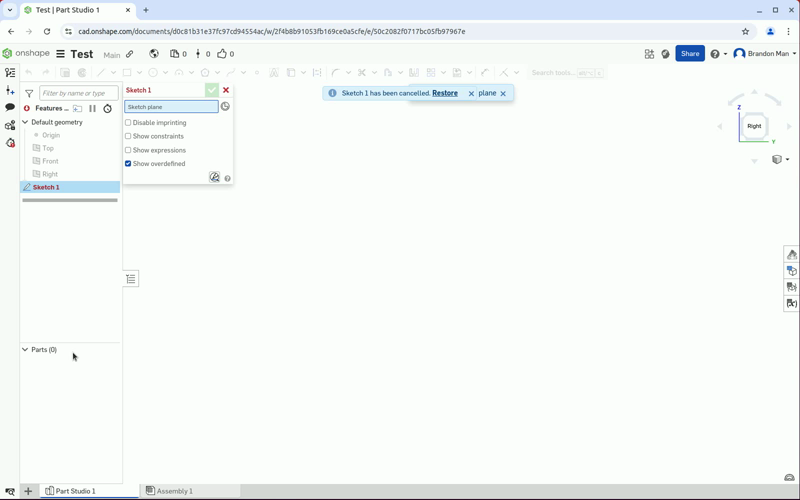
mouse_move(73, 176)
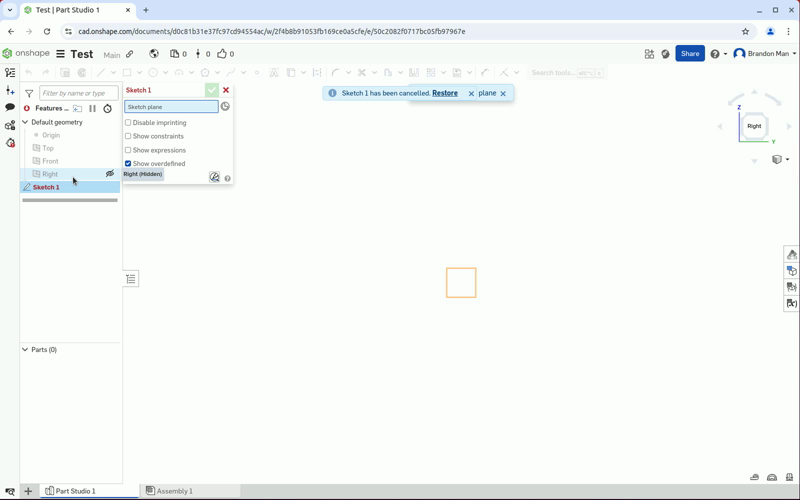
click(73, 176)
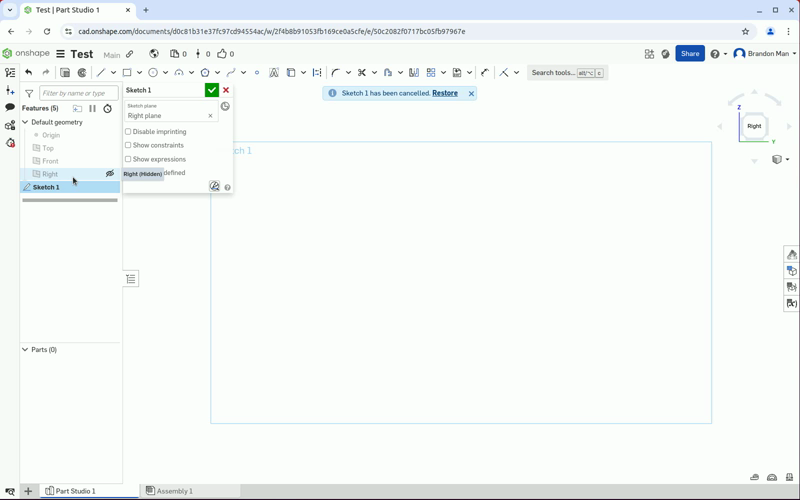
mouse_move(73, 352)
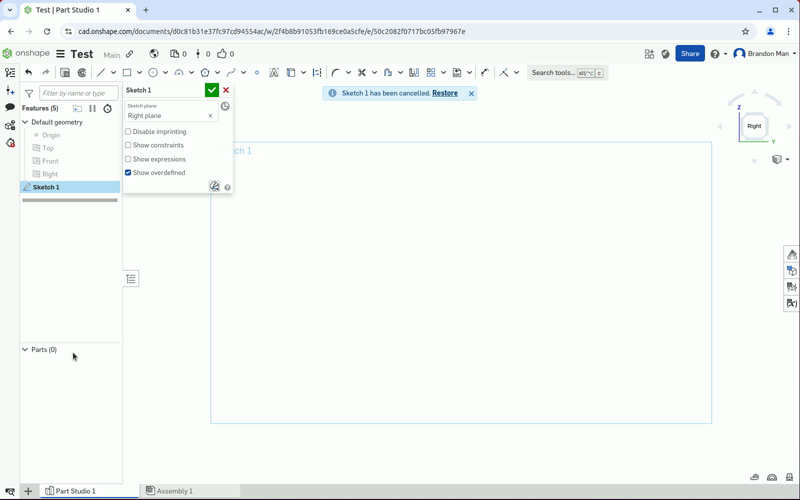
key(y)
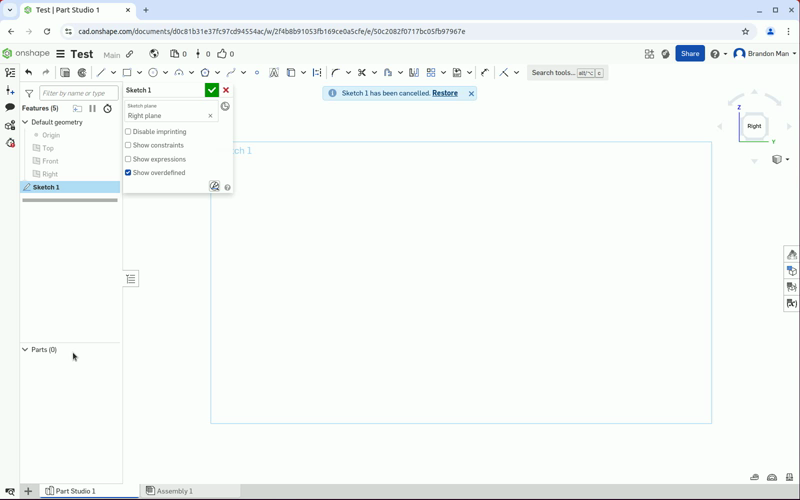
key(l)
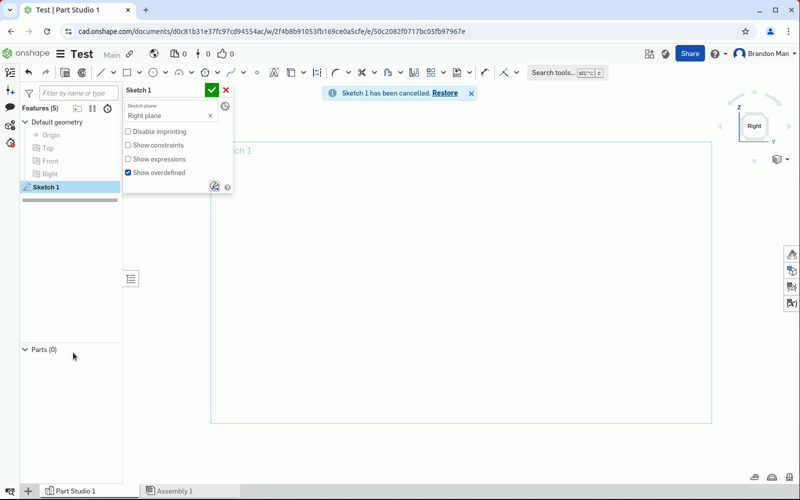
key_down(shift)
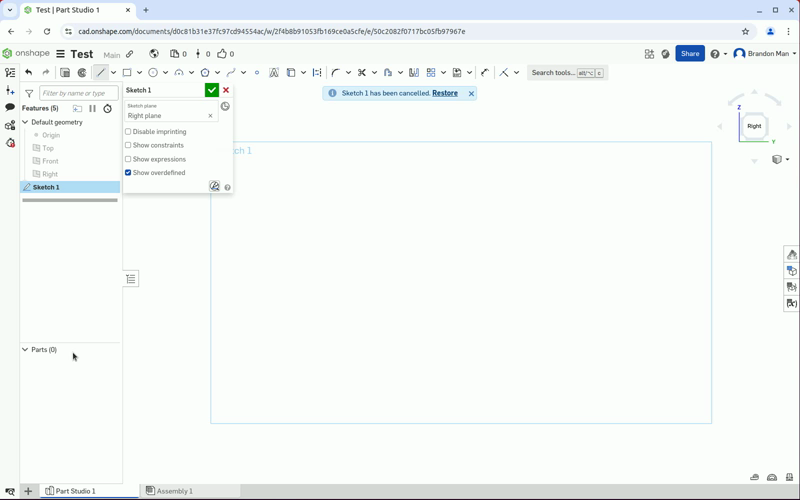
mouse_move(418, 325)
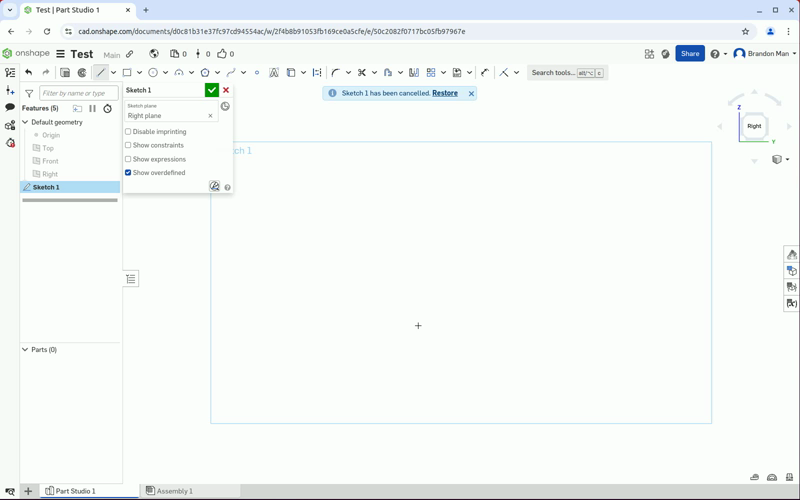
click(418, 325)
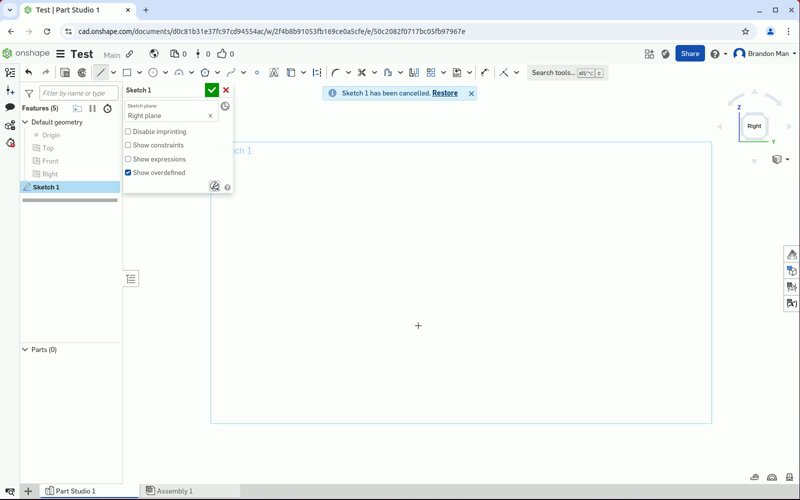
key_up(shift)
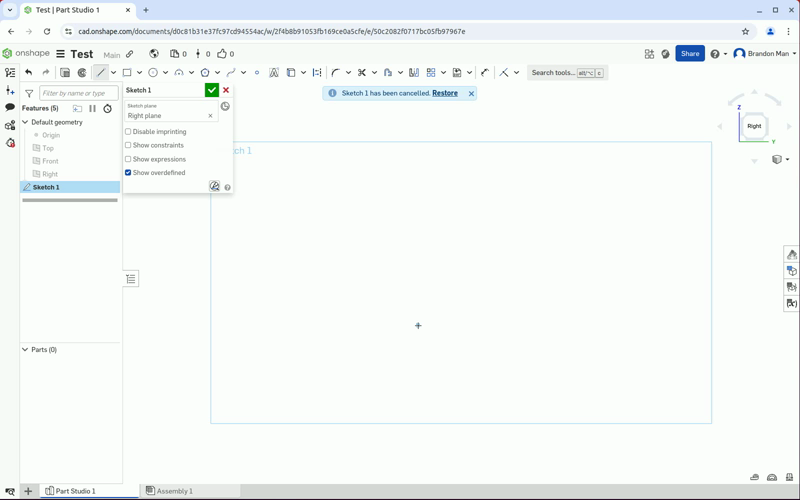
key_down(shift)
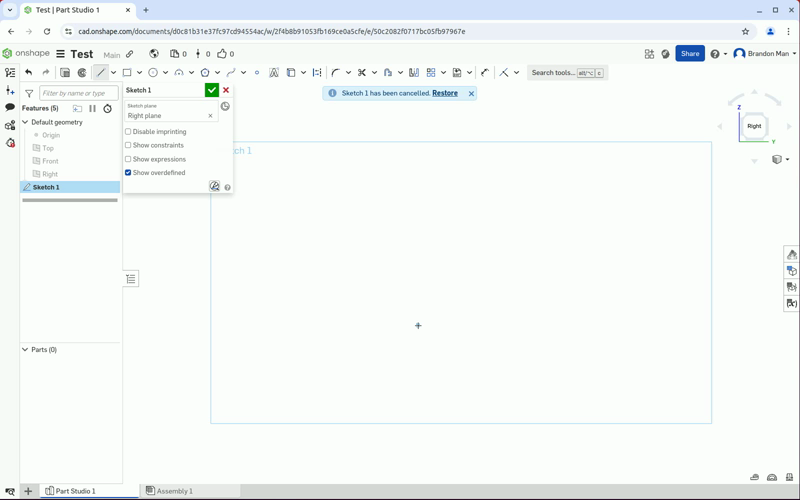
mouse_move(503, 325)
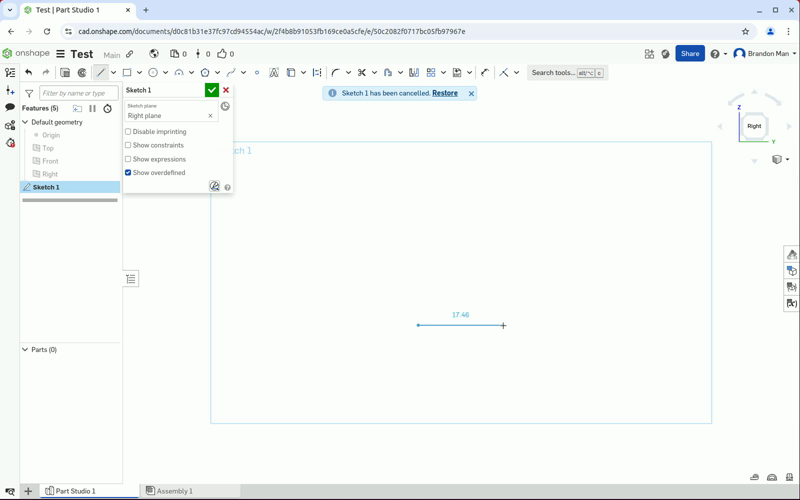
click(503, 325)
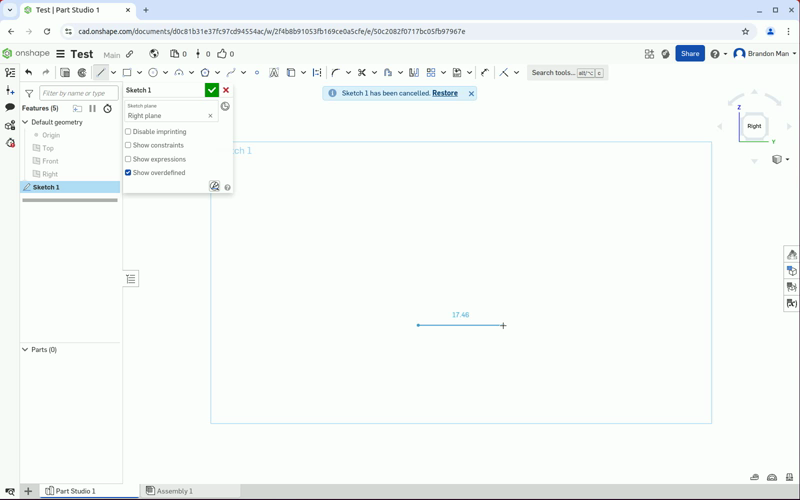
key_up(shift)
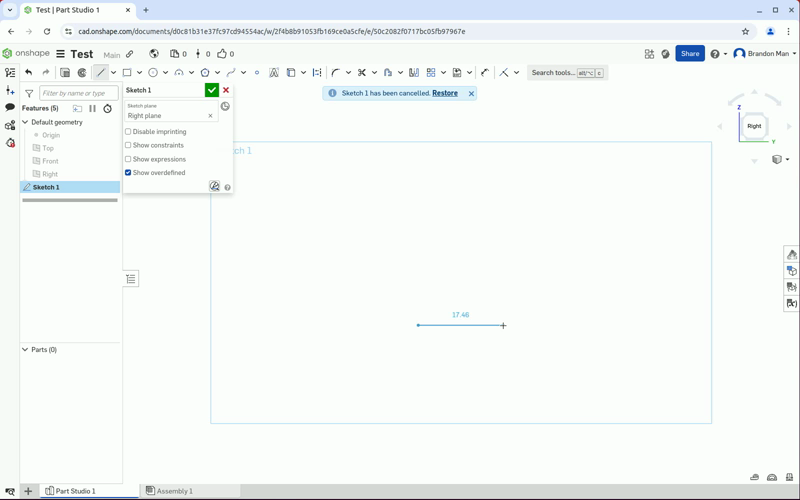
key_down(shift)
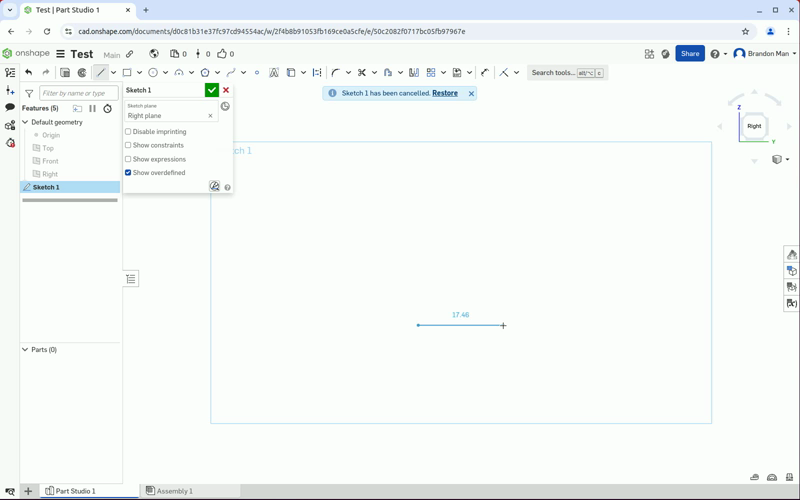
mouse_move(503, 240)
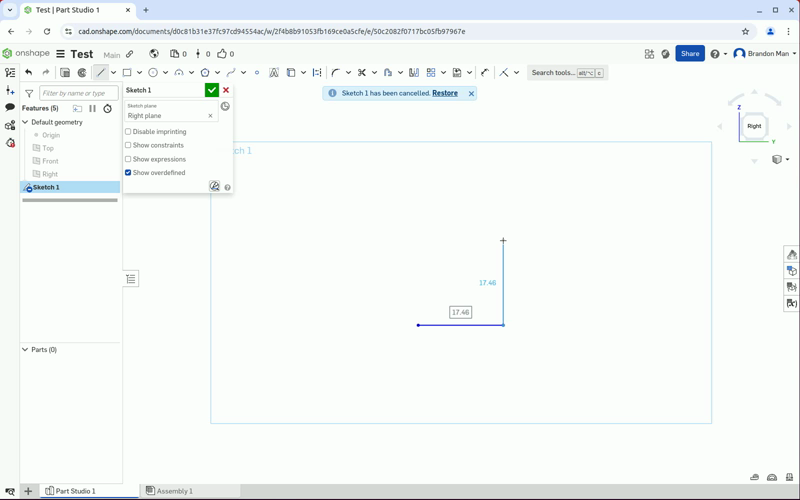
click(503, 240)
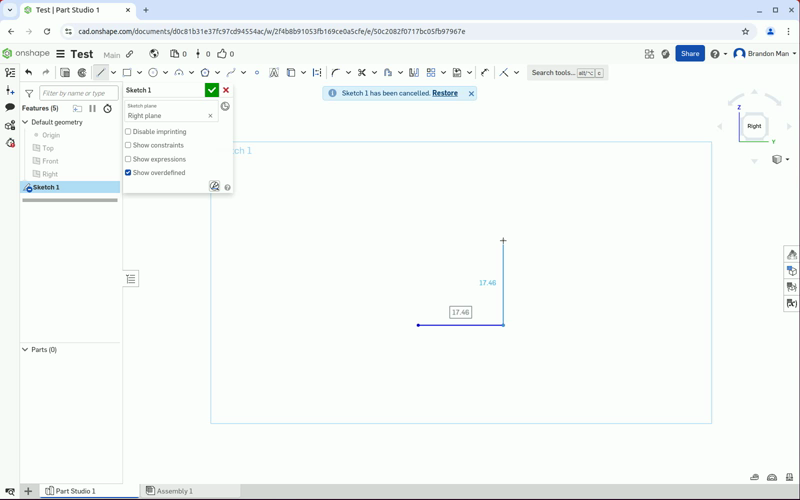
key_up(shift)
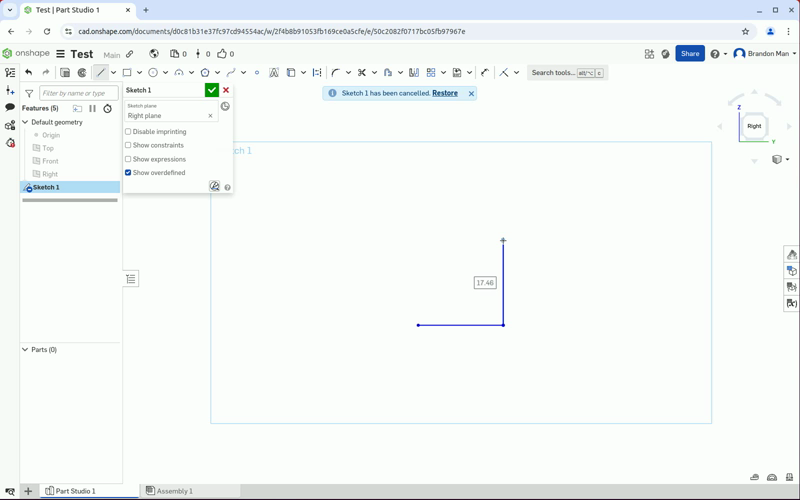
key_down(shift)
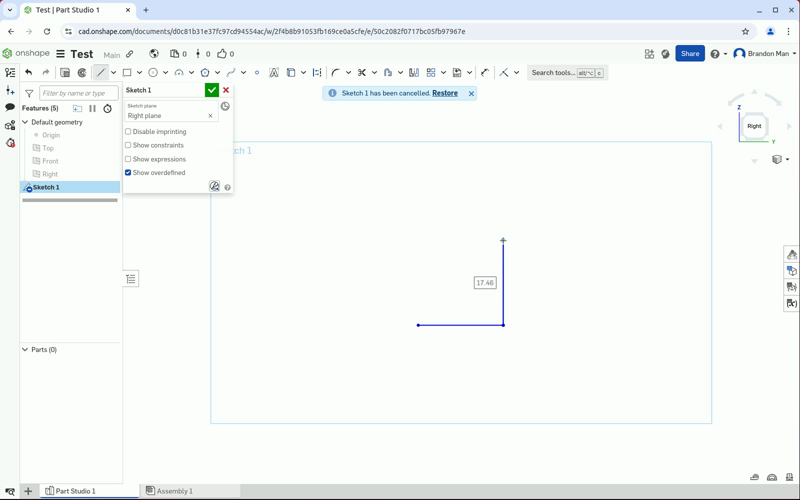
mouse_move(418, 240)
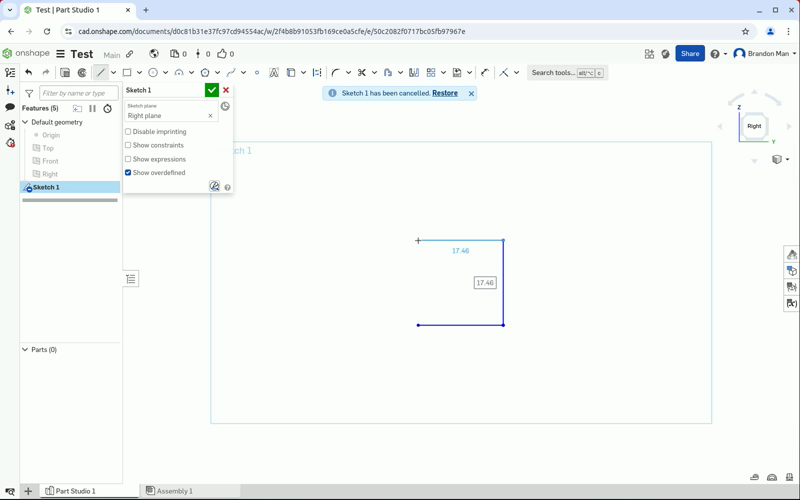
click(418, 240)
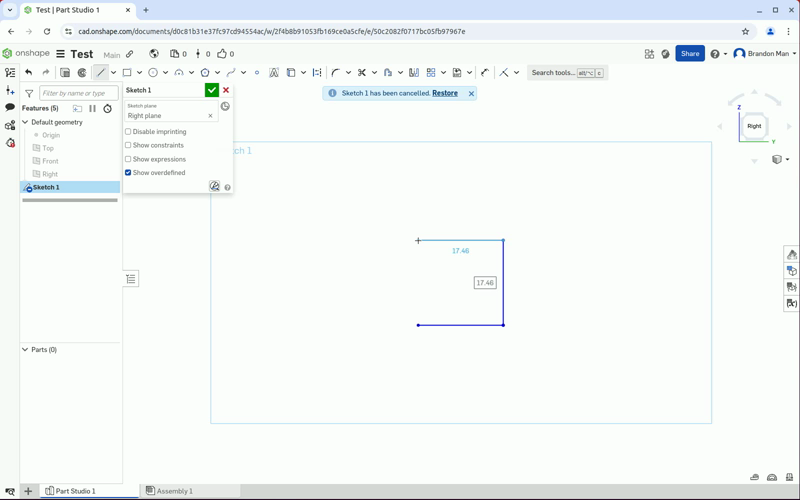
key_up(shift)
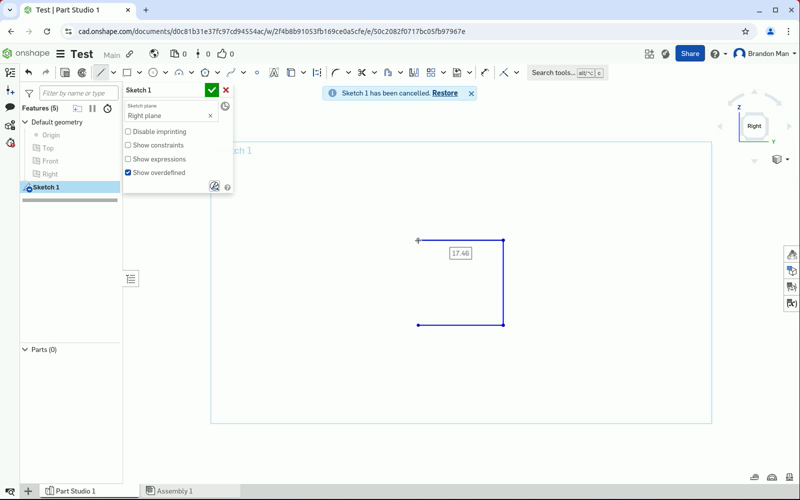
key_down(shift)
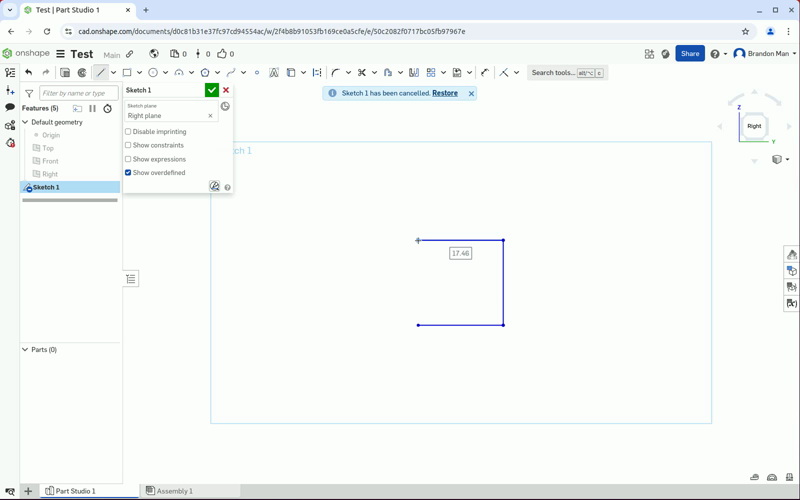
mouse_move(418, 325)
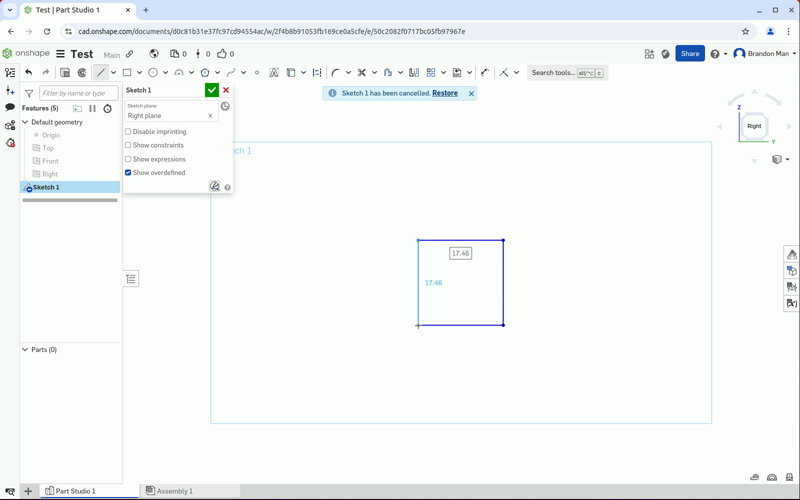
key_up(shift)
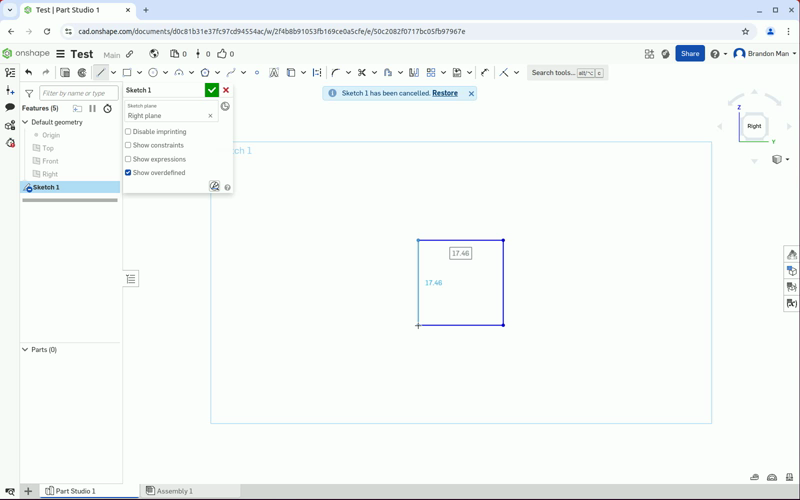
click(418, 325)
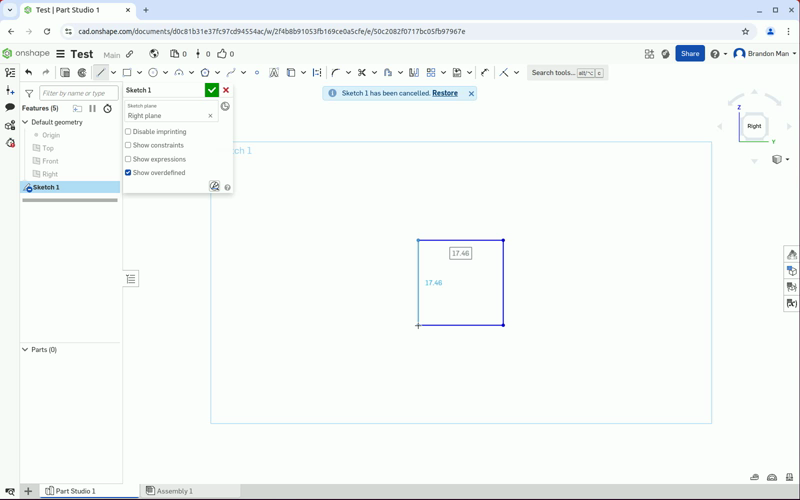
key(esc)
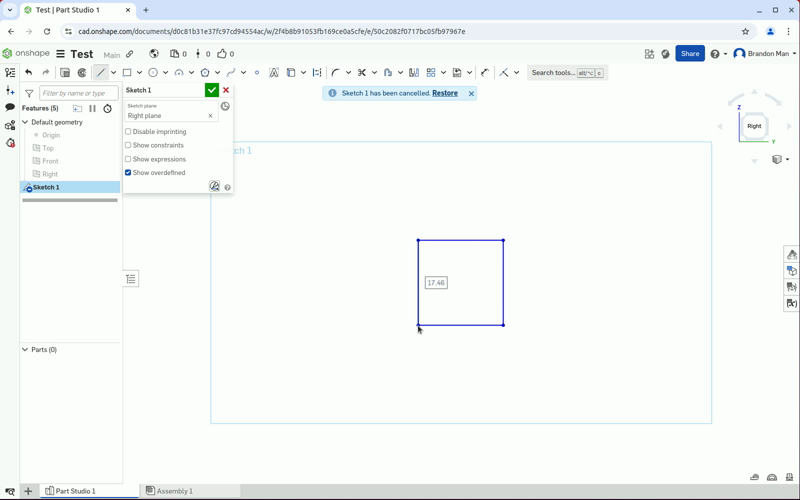
key(c)
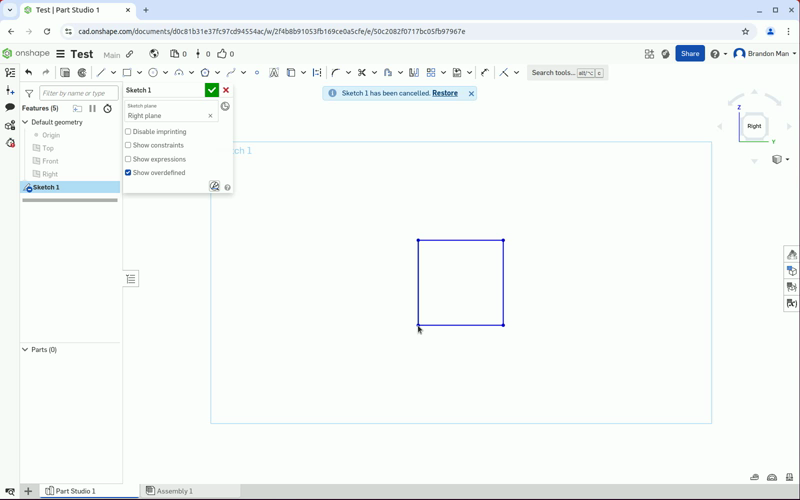
key_down(shift)
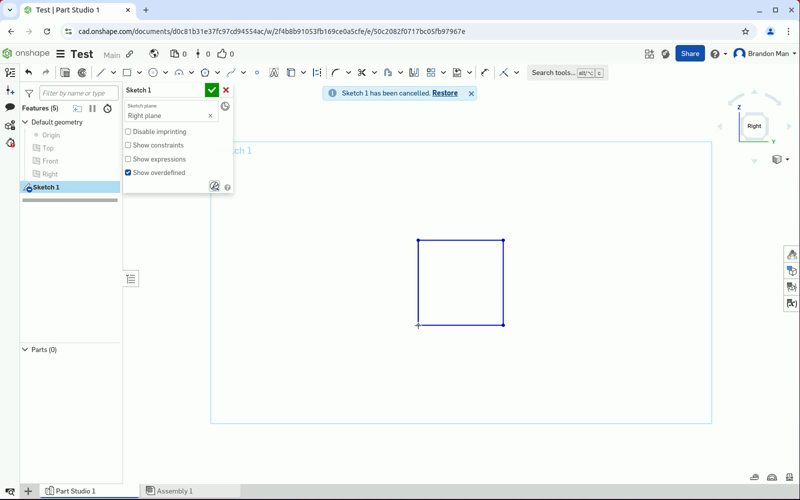
mouse_move(461, 282)
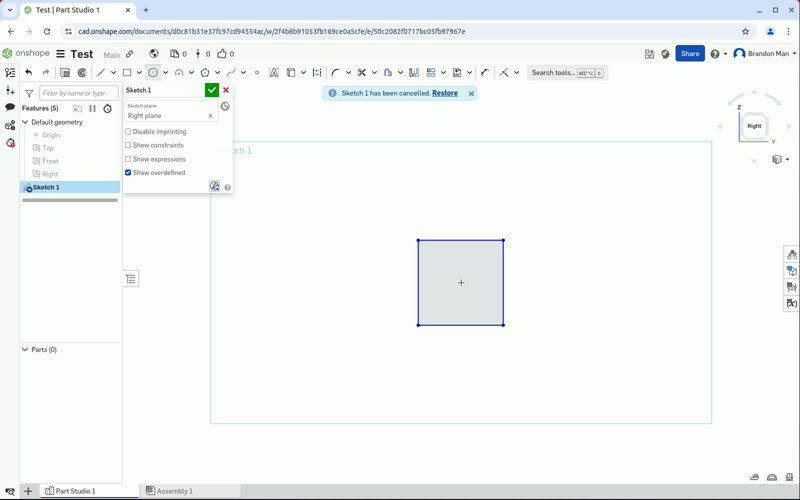
click(461, 282)
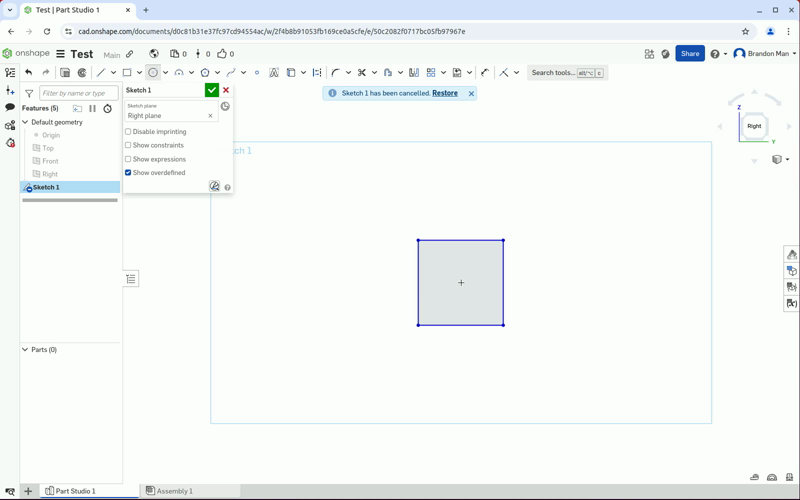
key_up(shift)
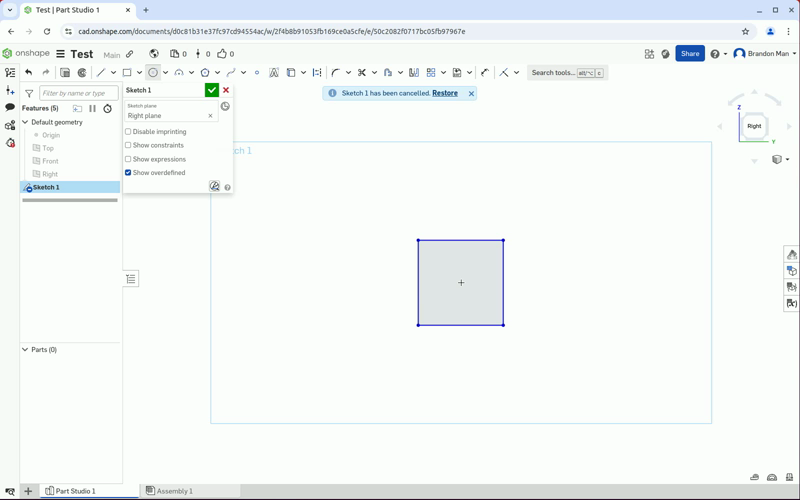
mouse_move(466, 282)
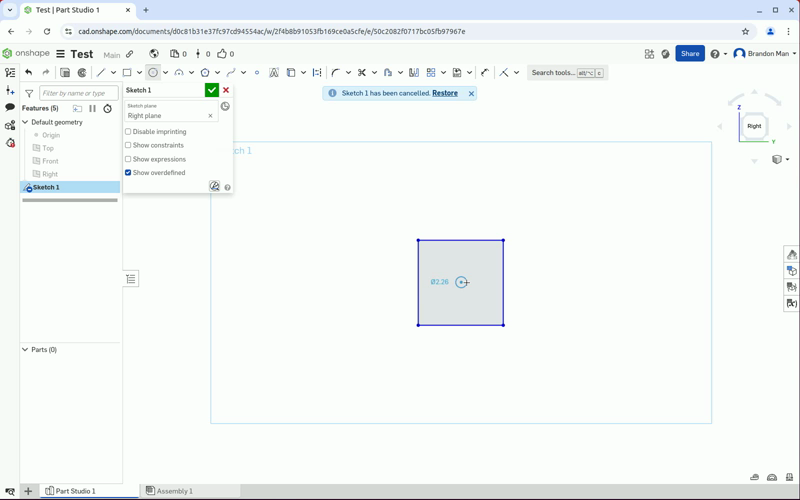
click(466, 282)
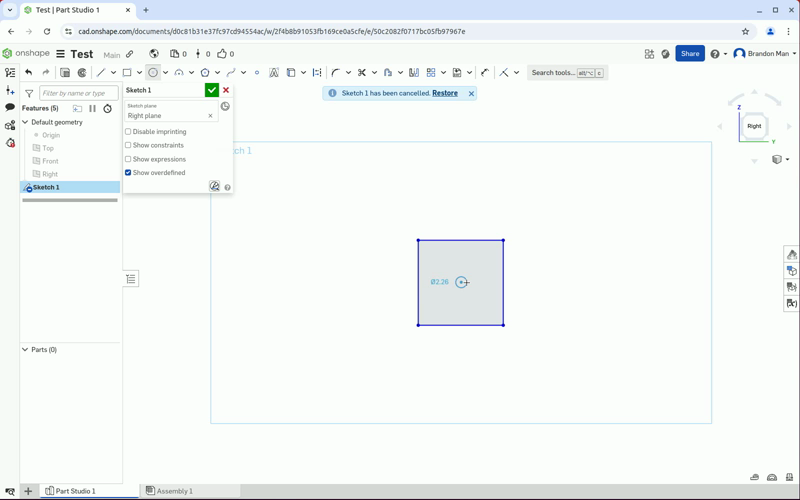
key(esc)
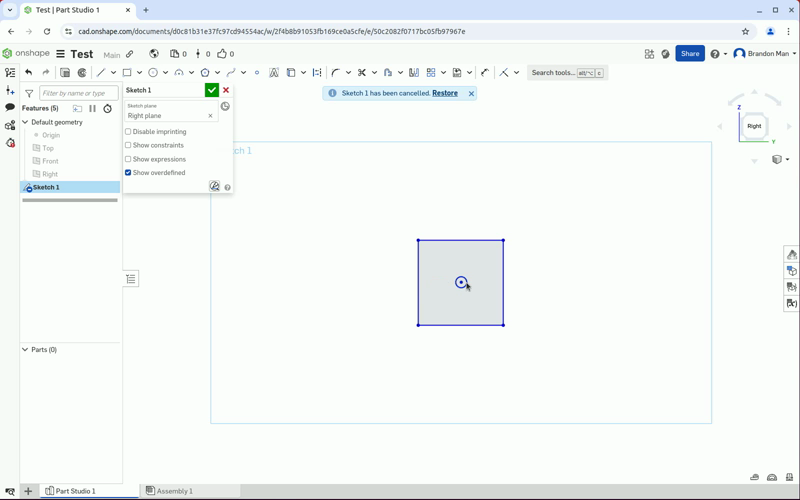
mouse_move(492, 281)
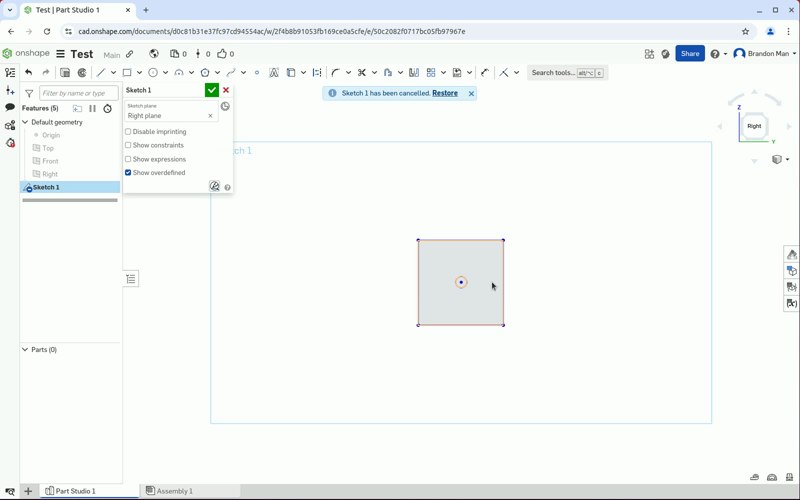
click(492, 281)
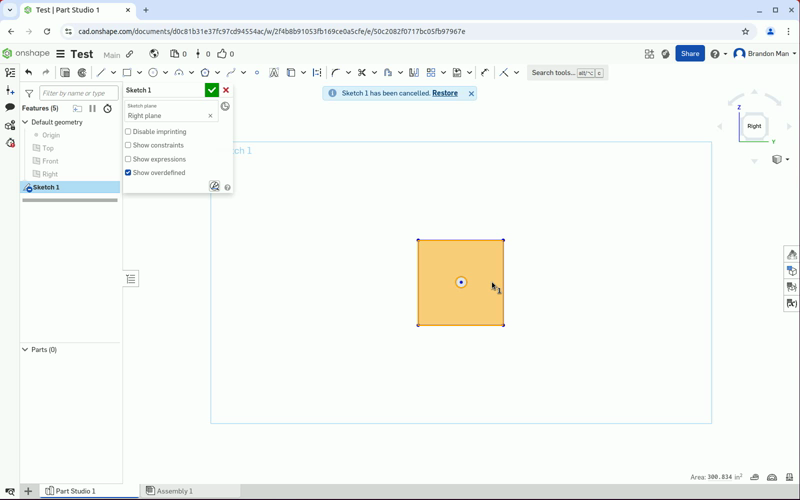
mouse_move(73, 352)
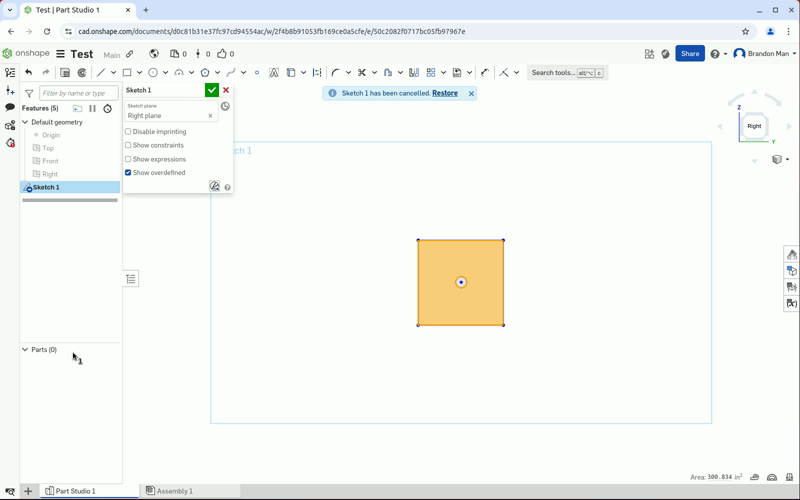
key(shift+y)
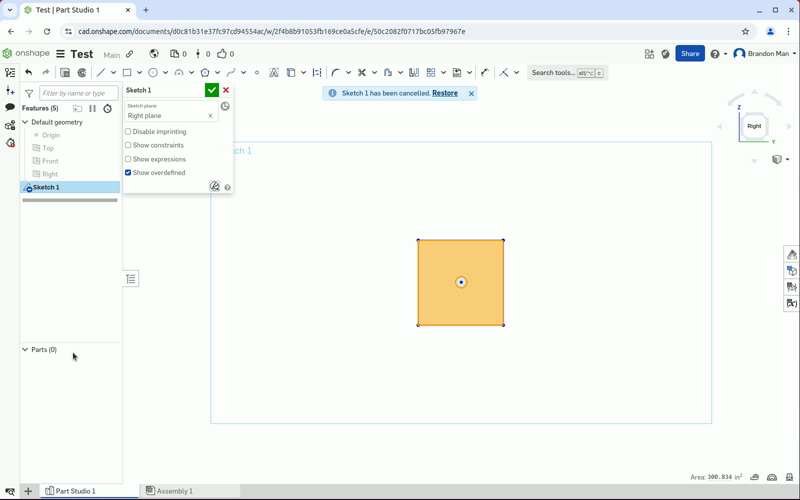
key(shift+e)
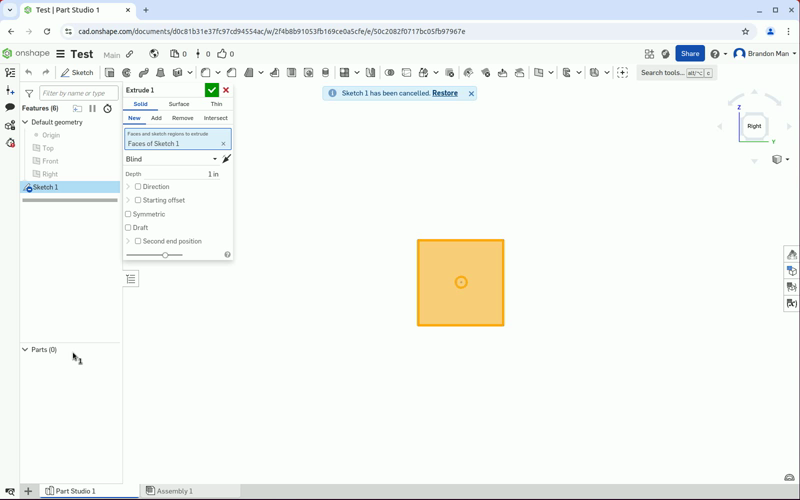
mouse_move(143, 106)
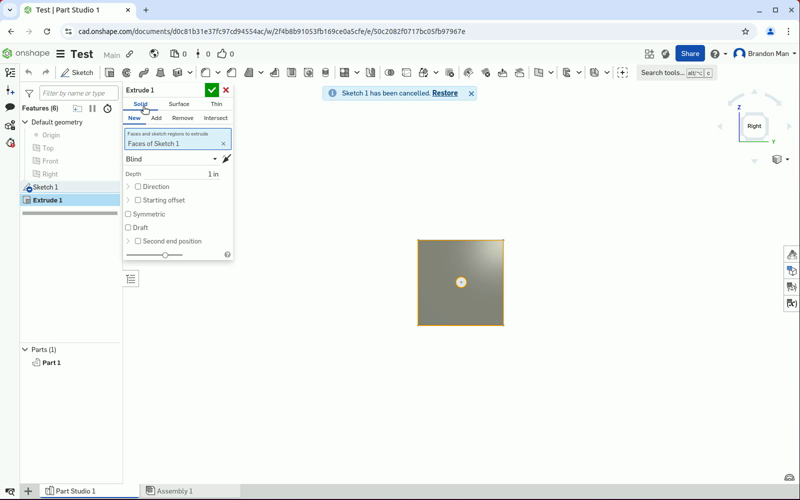
click(143, 106)
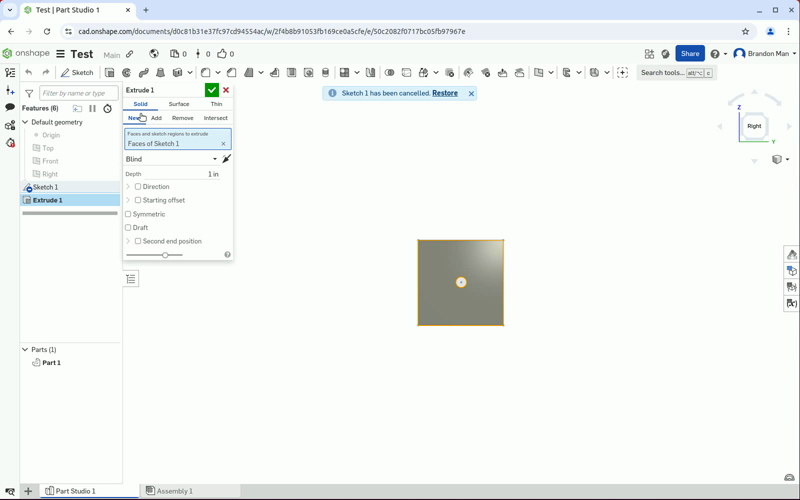
mouse_move(137, 120)
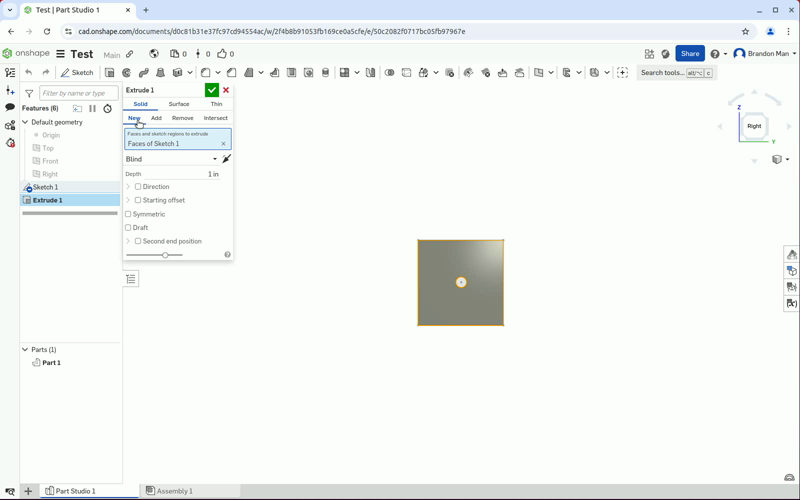
click(137, 120)
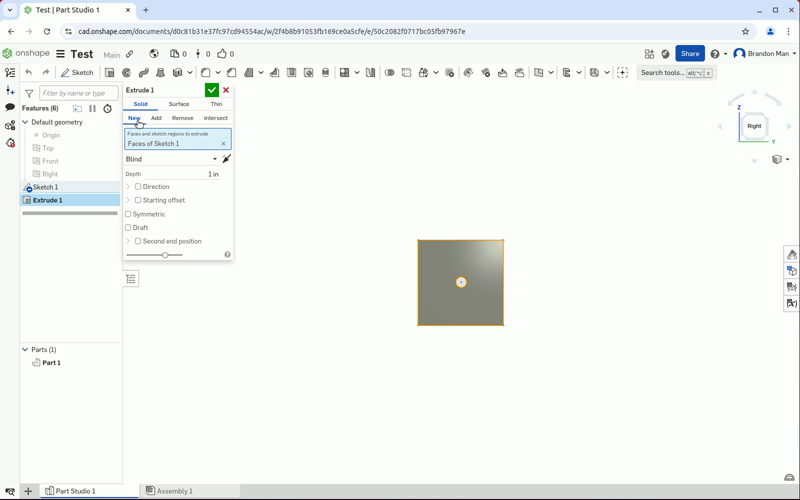
key(tab, 4)
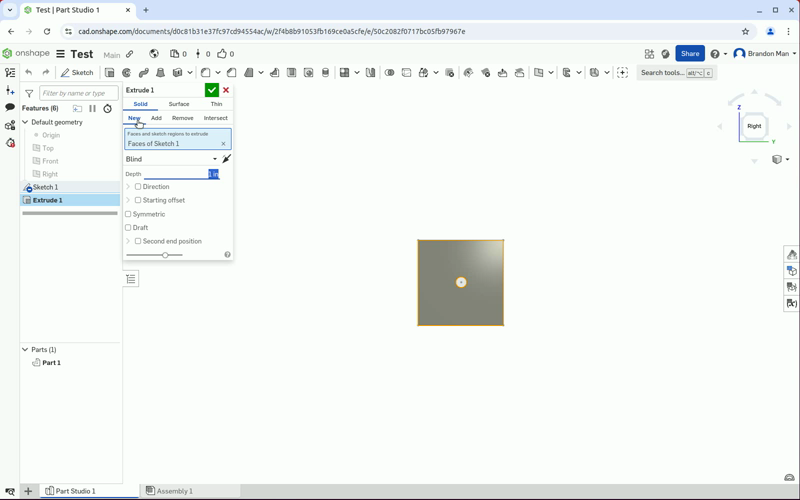
text(5.777)
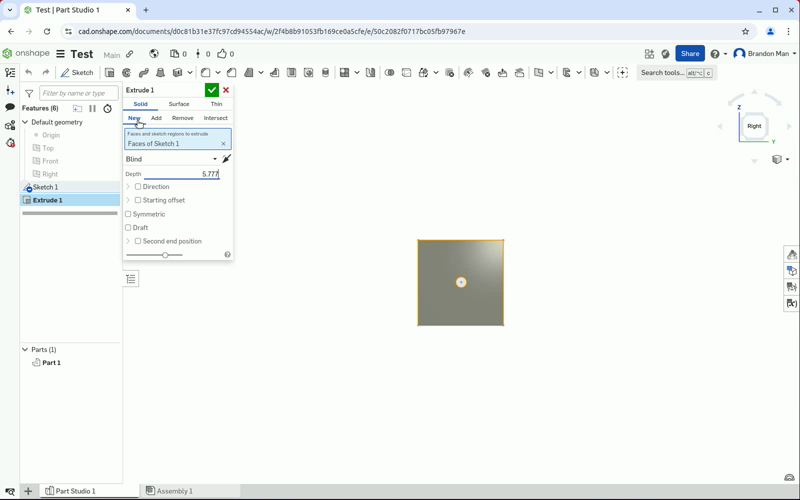
key(enter)
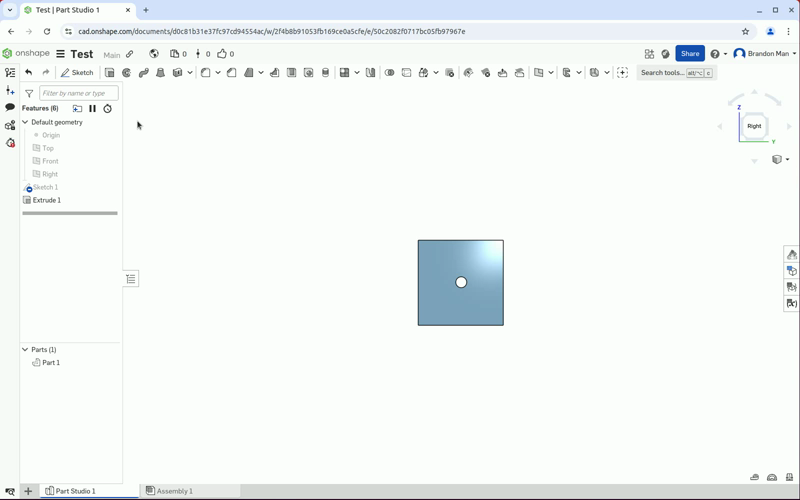
key(shift+h)
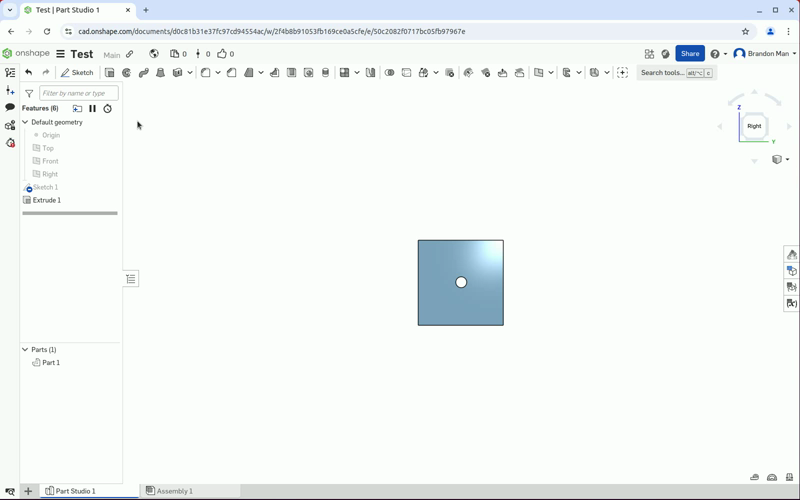
key(shift+h)
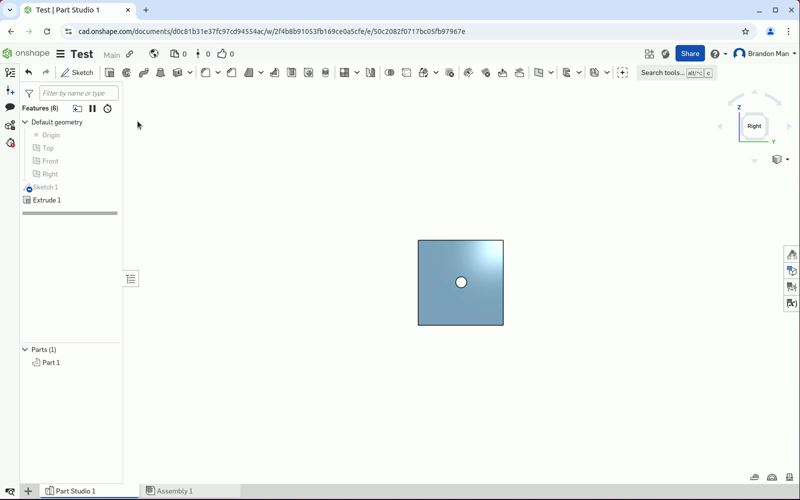
mouse_move(73, 189)
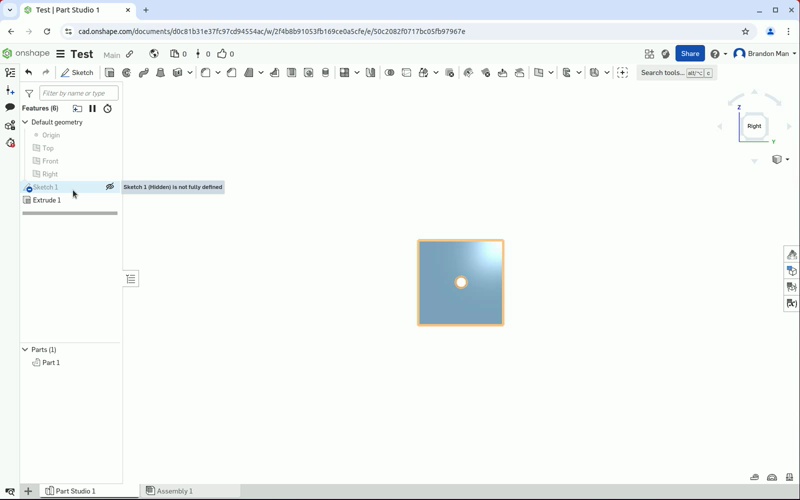
click(73, 189)
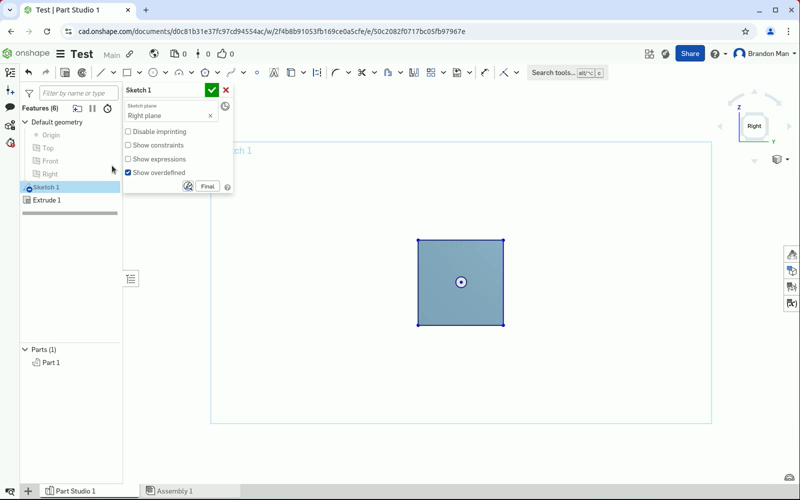
mouse_move(229, 92)
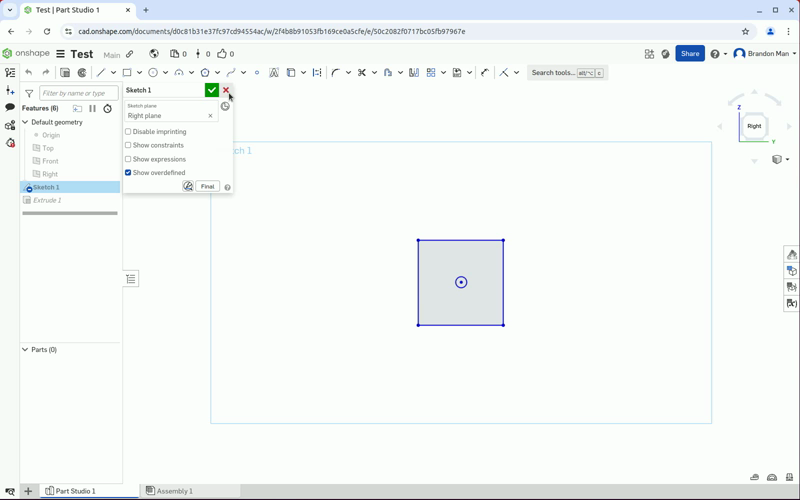
click(229, 92)
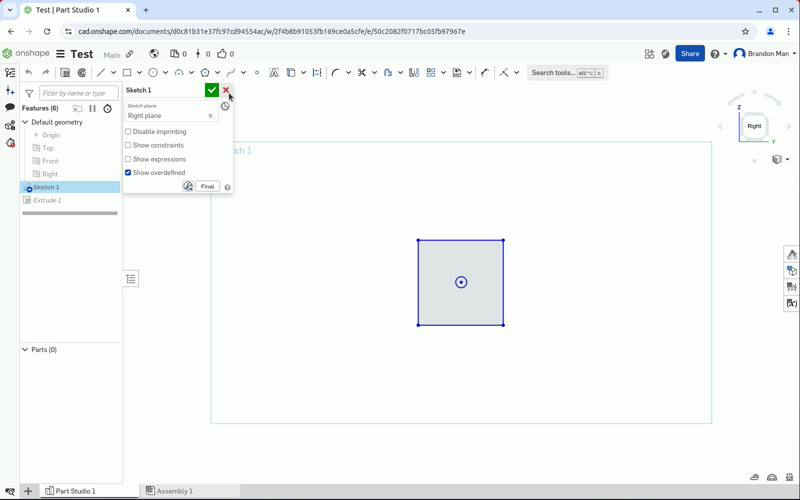
key(shift+s)
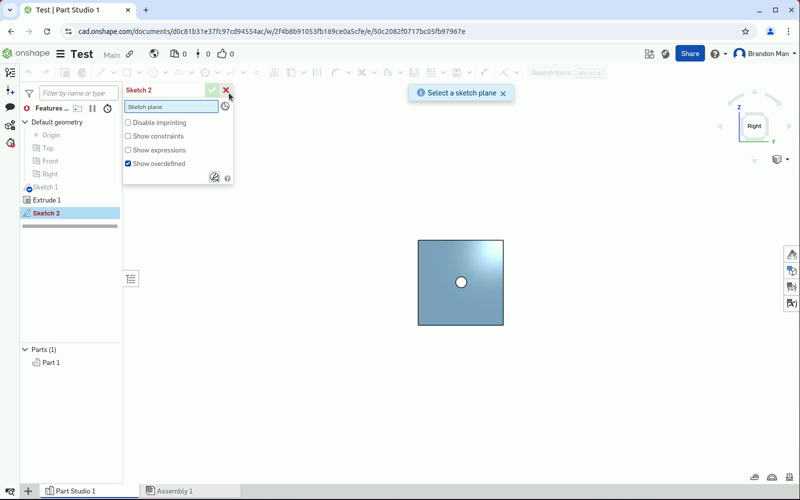
mouse_move(73, 176)
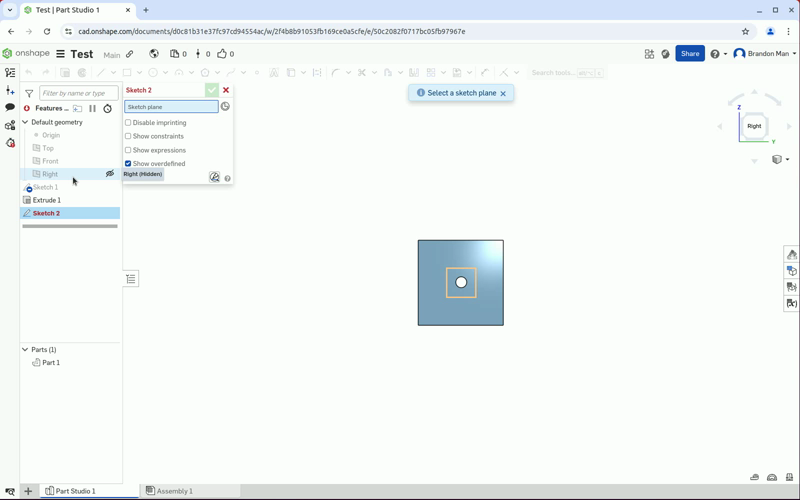
click(73, 176)
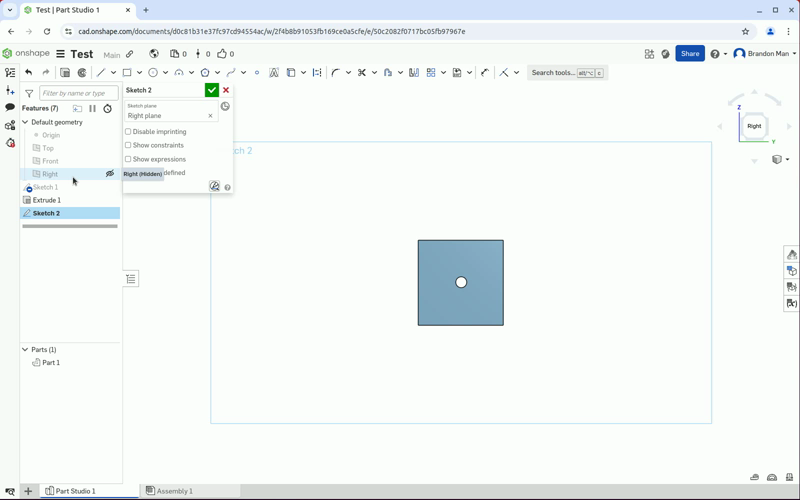
mouse_move(73, 352)
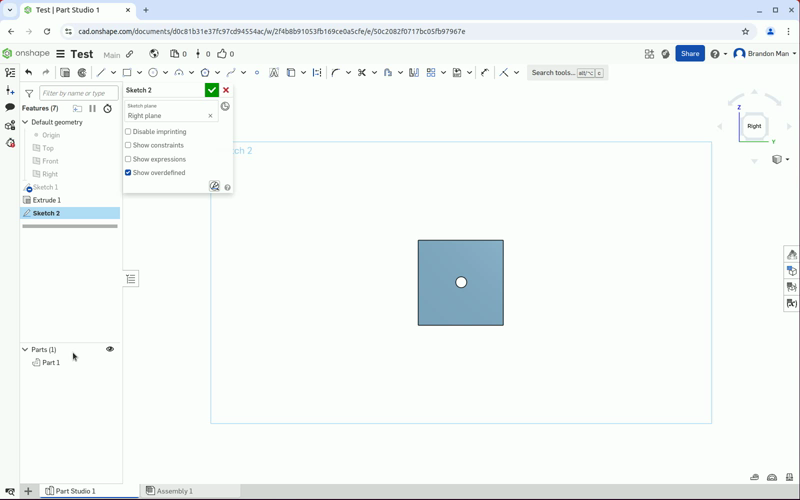
key(y)
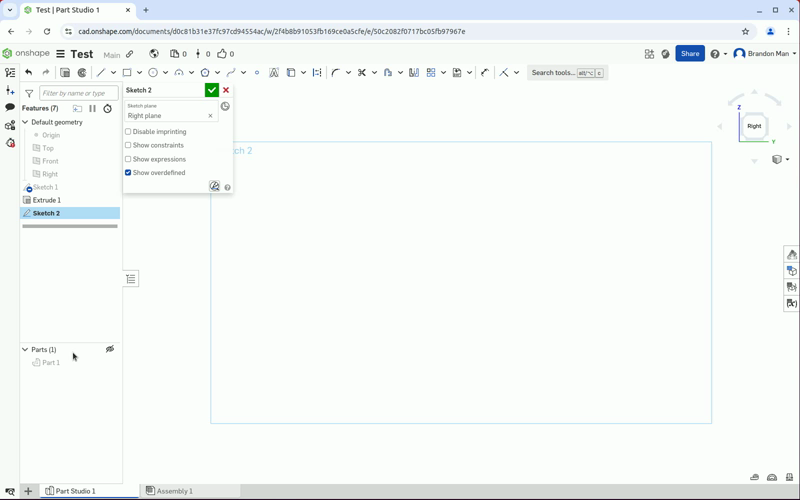
key(c)
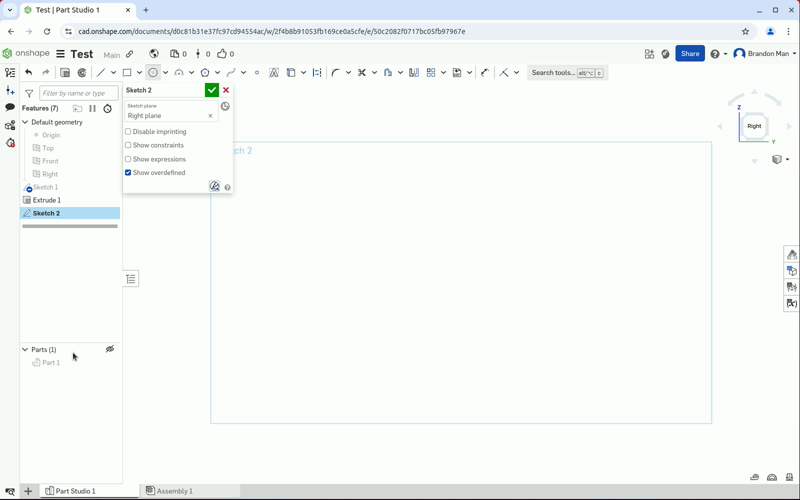
key_down(shift)
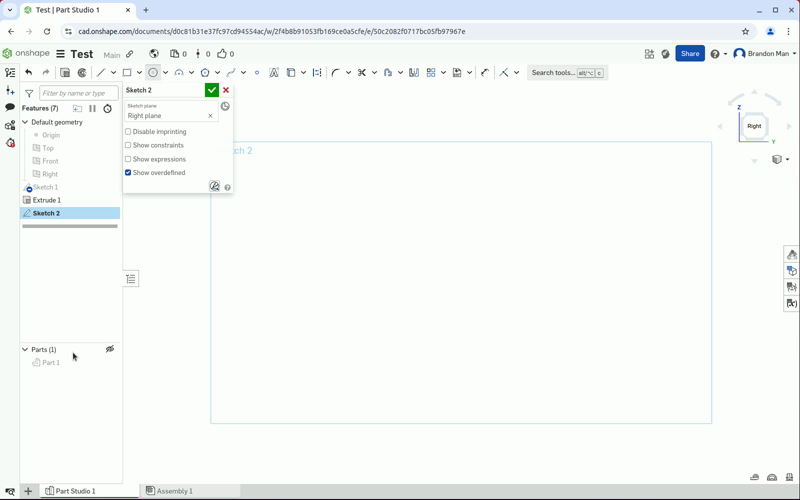
mouse_move(461, 282)
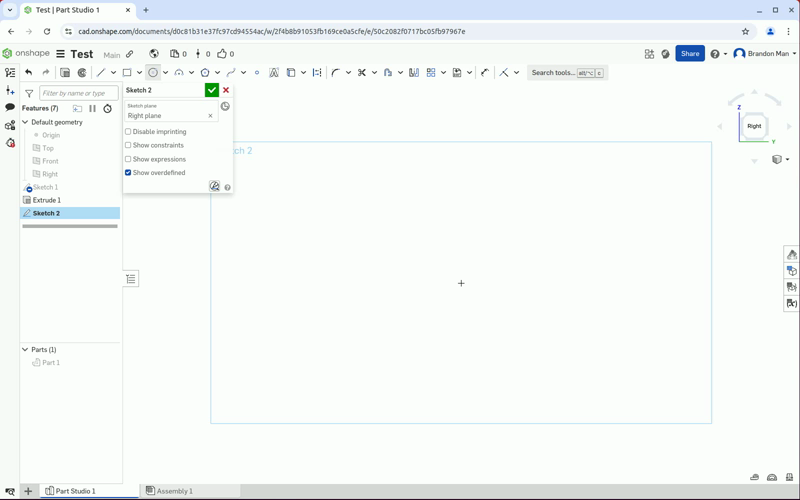
click(461, 282)
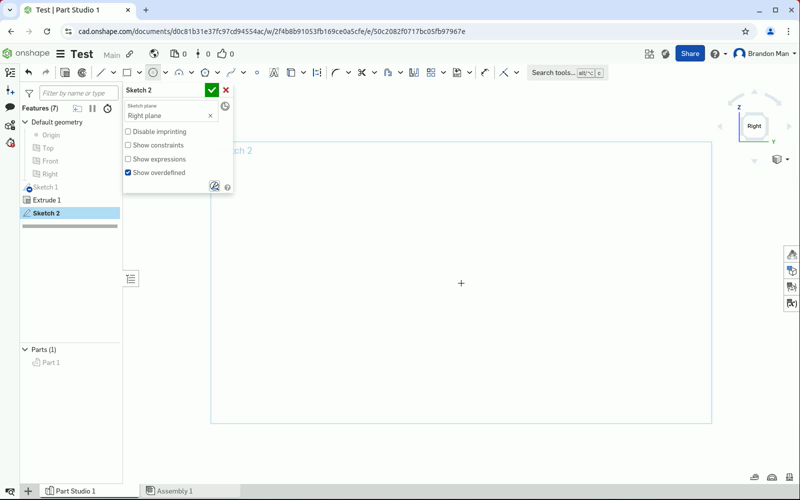
key_up(shift)
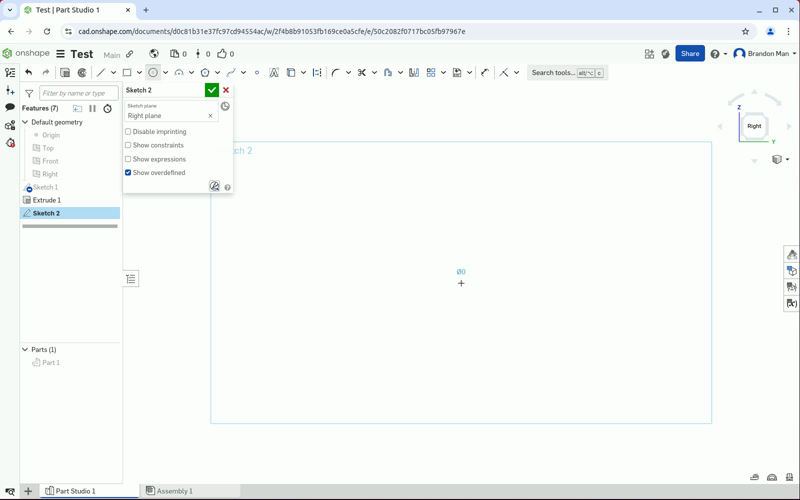
mouse_move(467, 282)
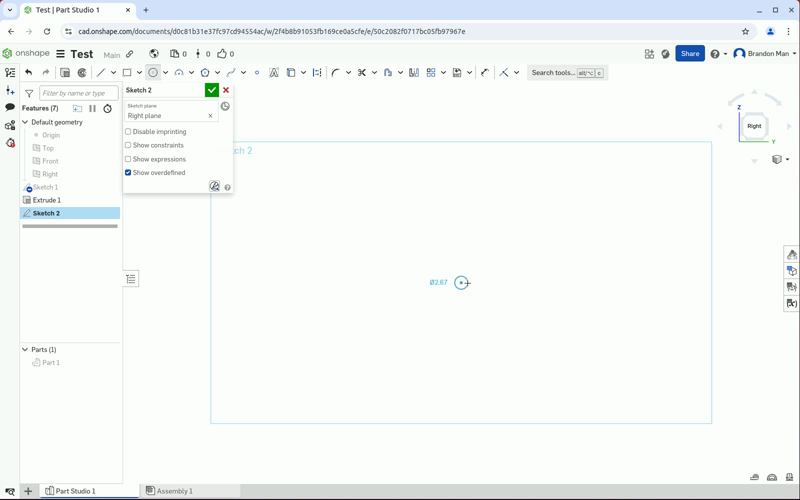
click(467, 282)
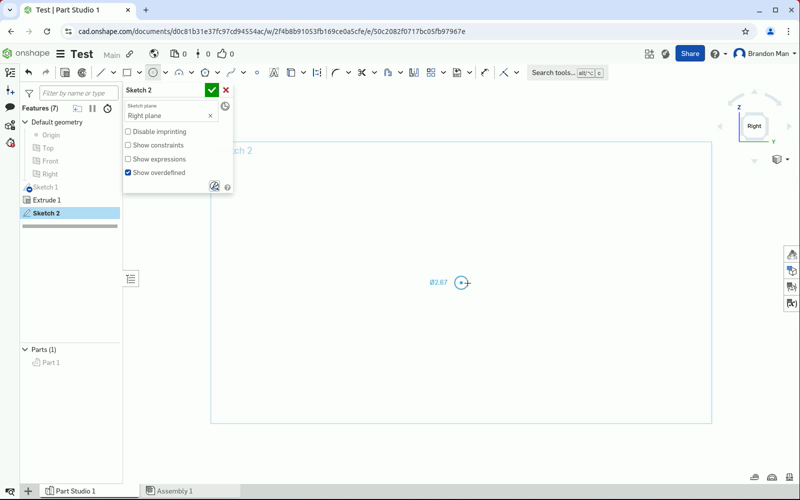
key(esc)
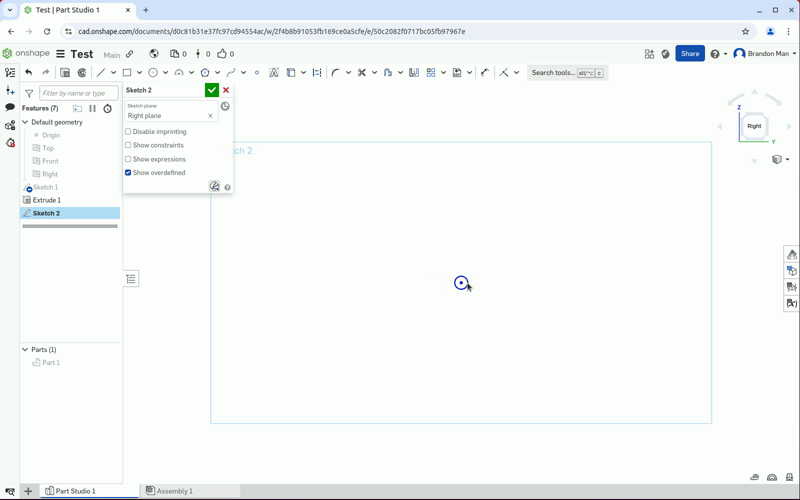
mouse_move(465, 284)
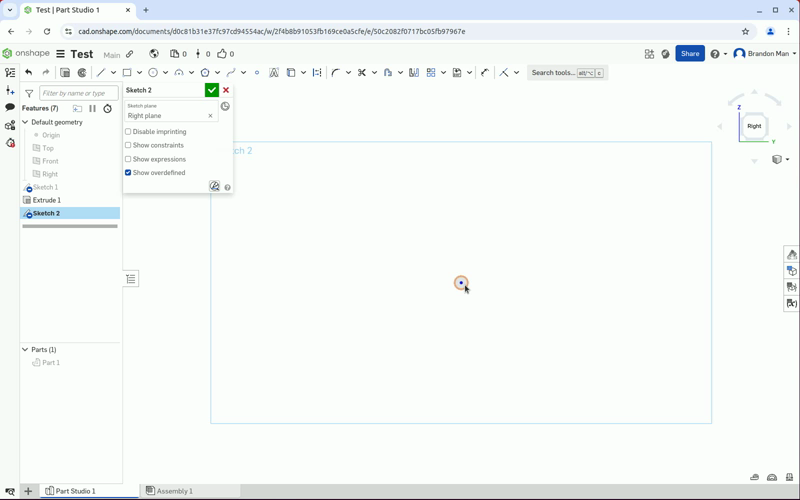
scroll(6)
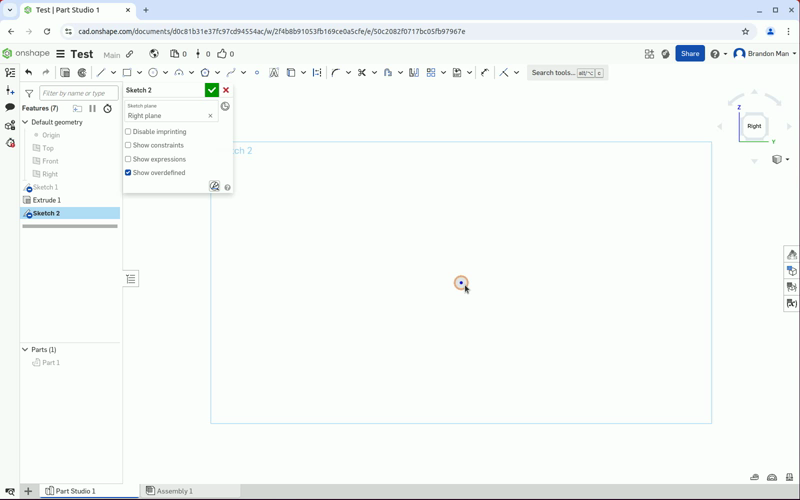
scroll(6)
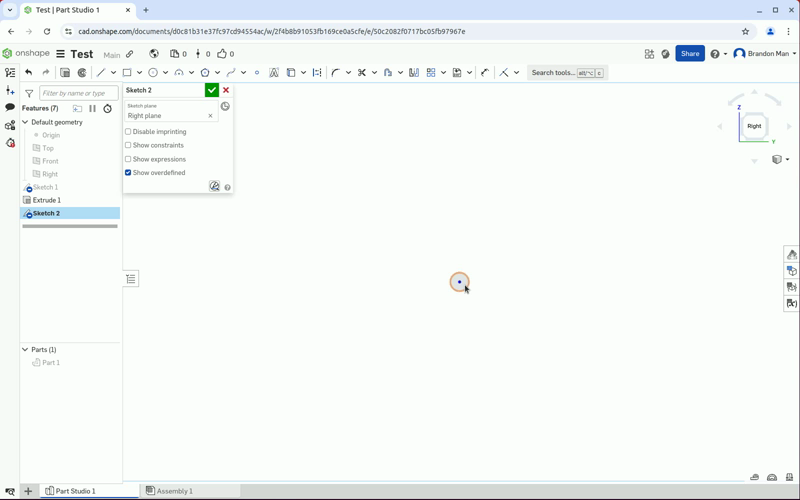
scroll(6)
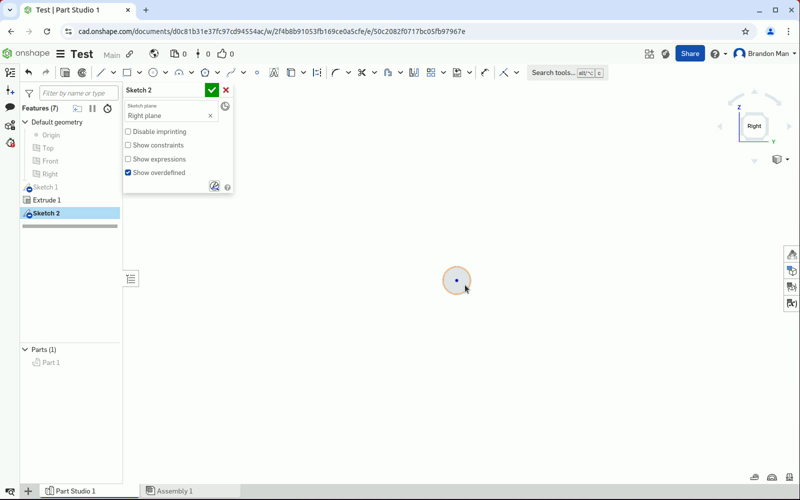
scroll(6)
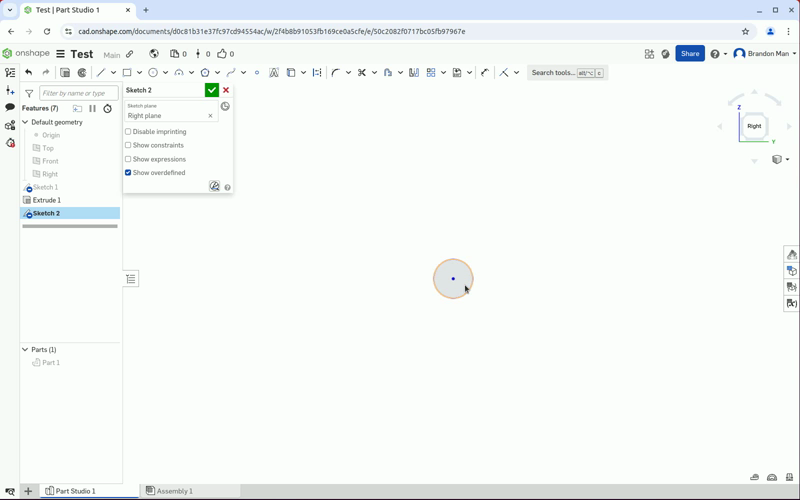
scroll(6)
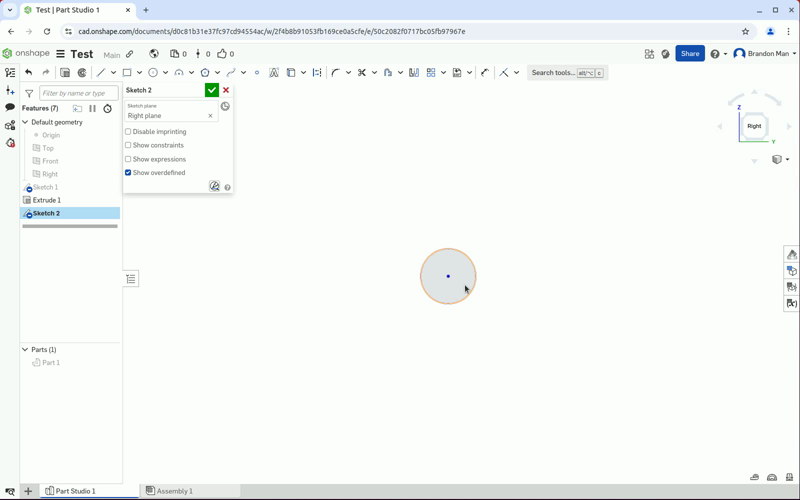
scroll(6)
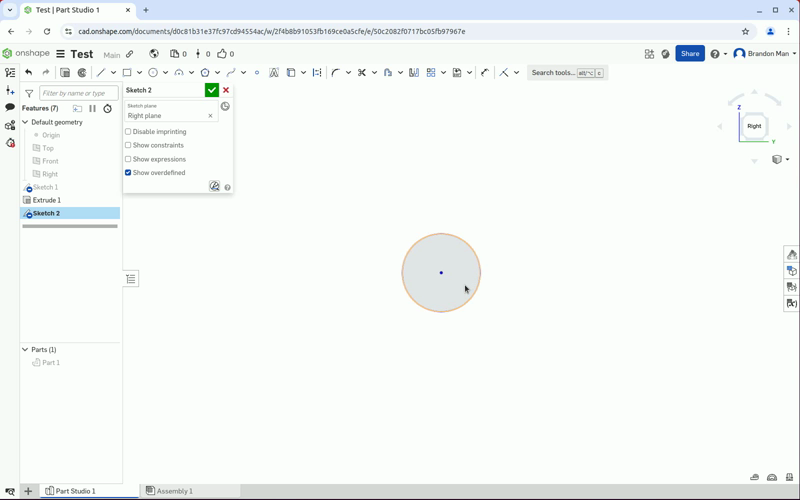
scroll(6)
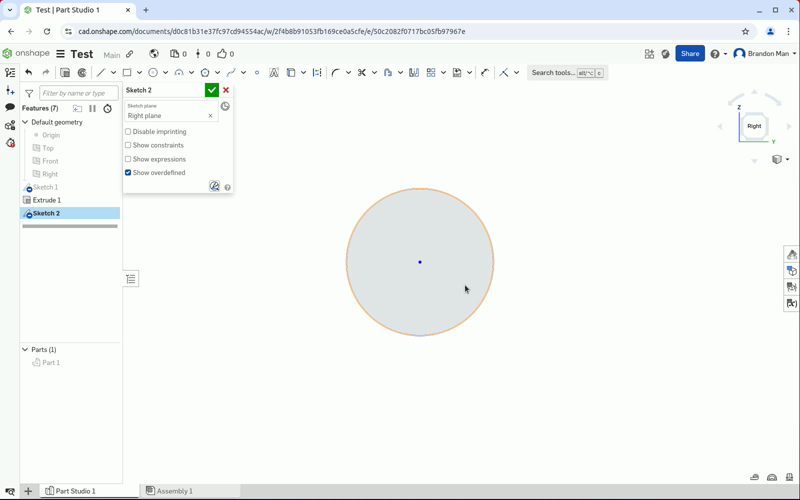
click(465, 284)
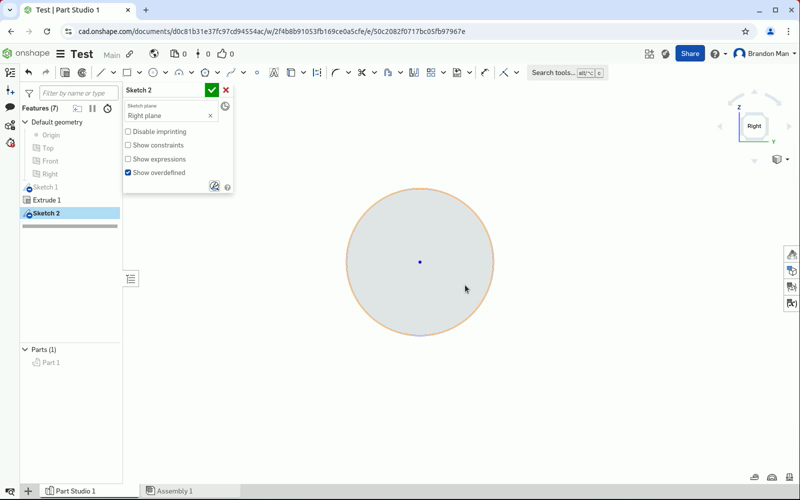
scroll(-6)
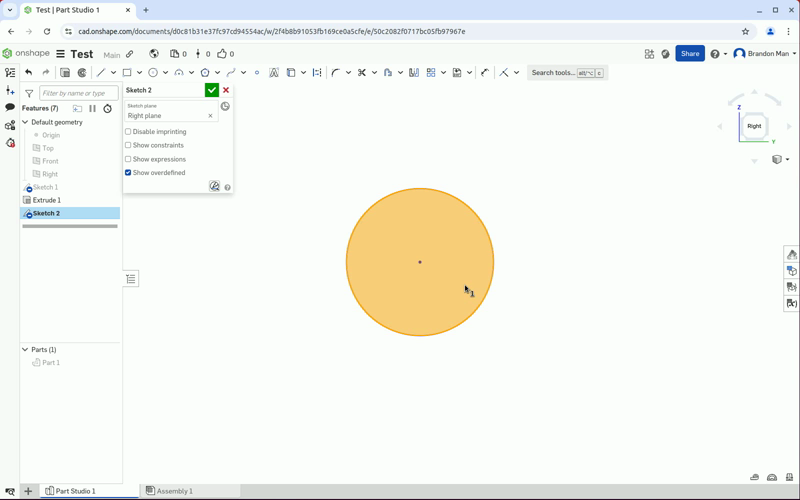
scroll(-6)
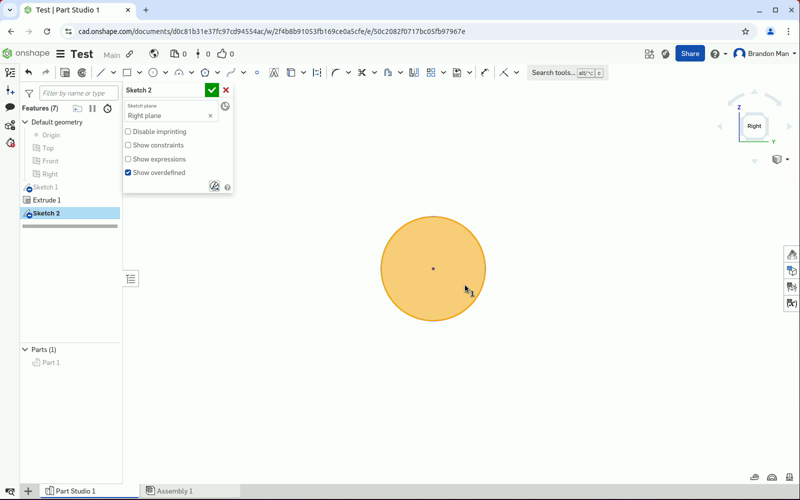
scroll(-6)
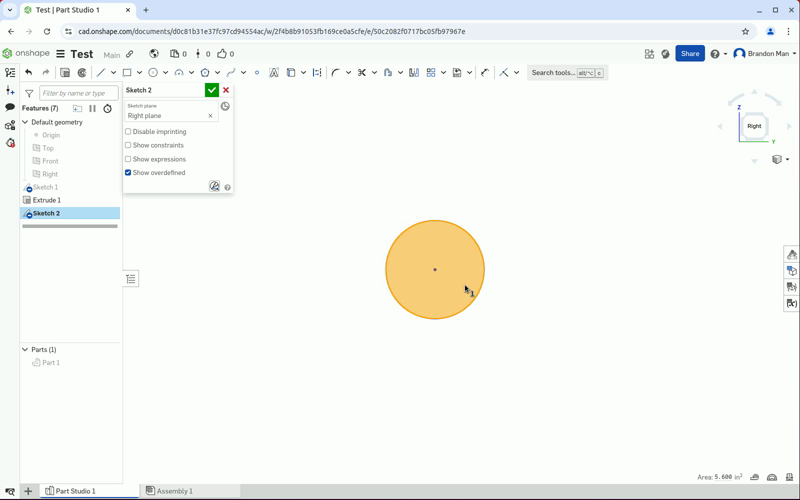
scroll(-6)
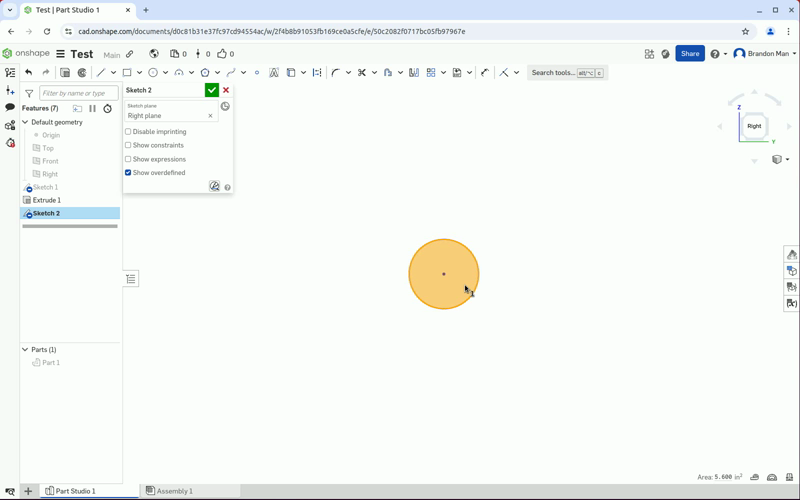
scroll(-6)
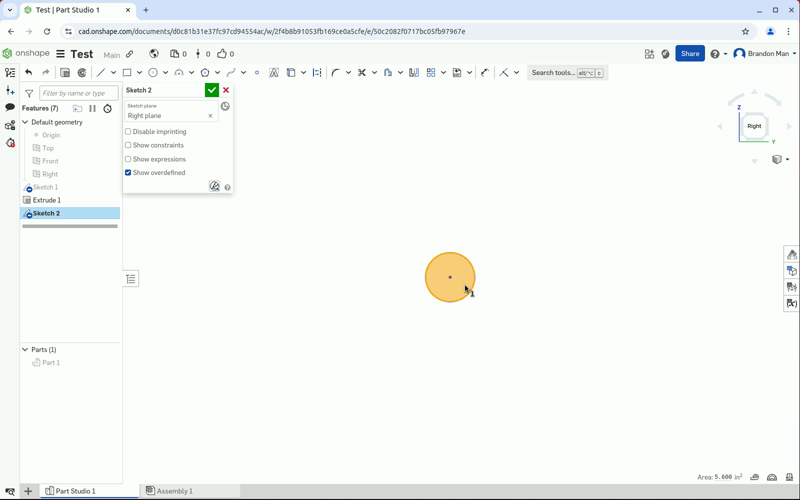
scroll(-6)
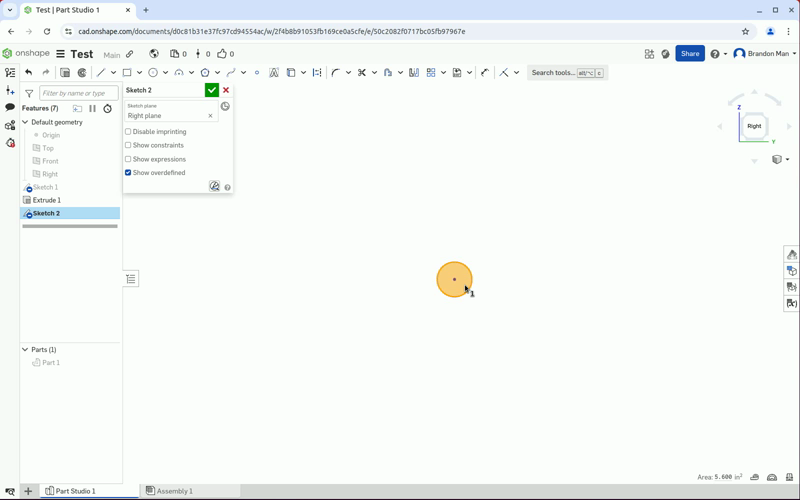
scroll(-6)
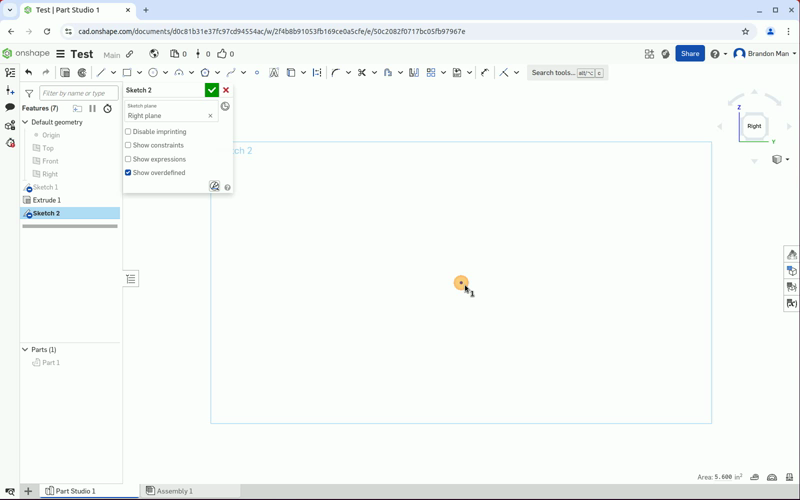
mouse_move(73, 352)
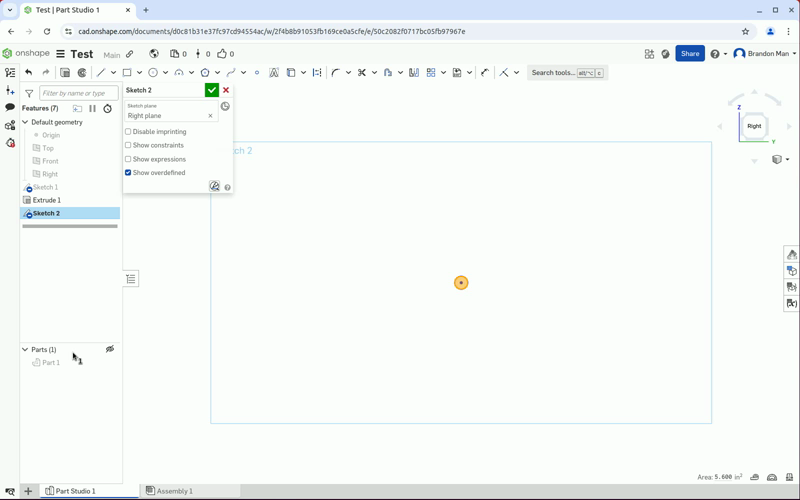
key(shift+y)
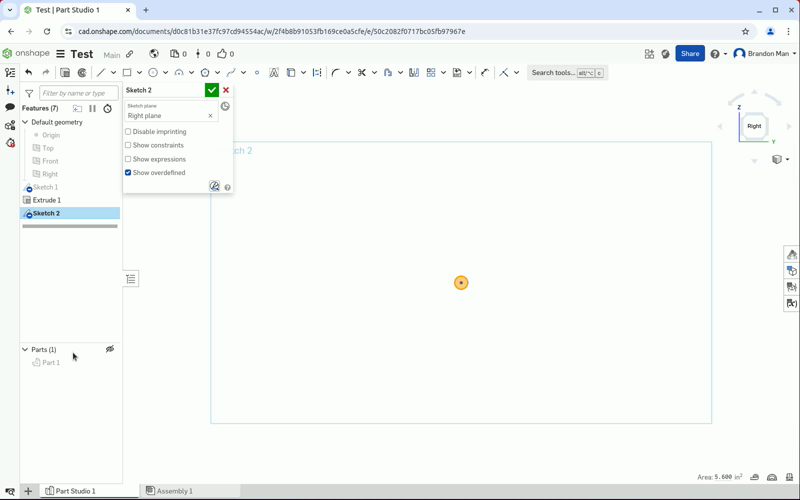
key(shift+e)
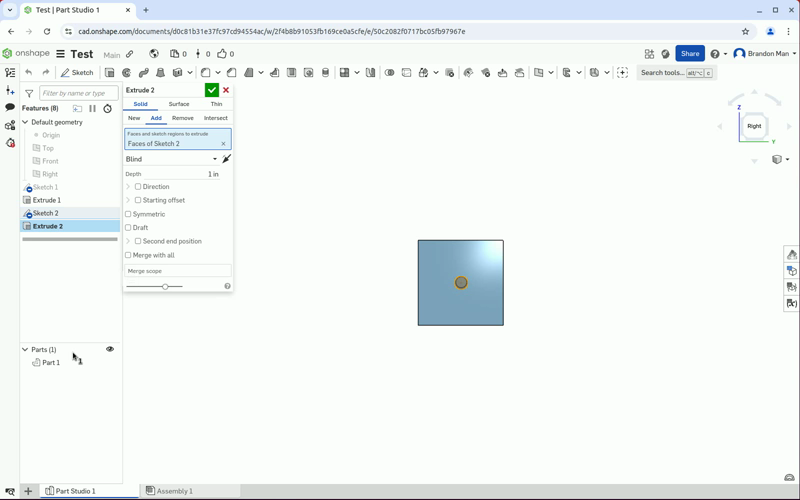
mouse_move(143, 106)
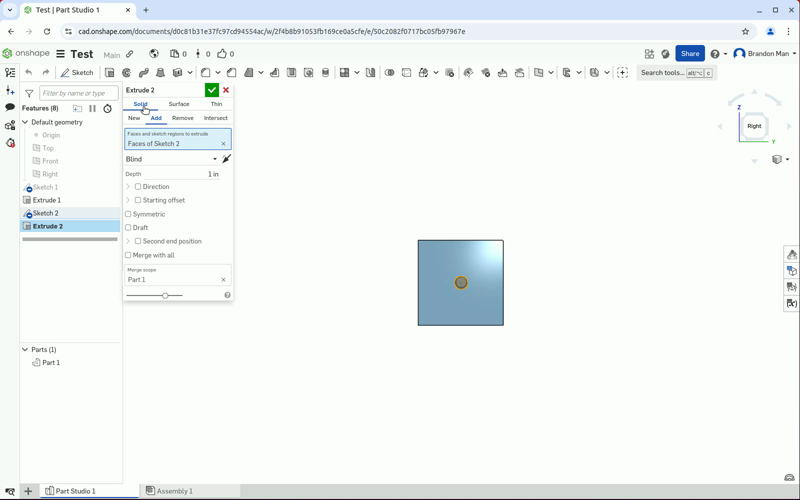
click(143, 106)
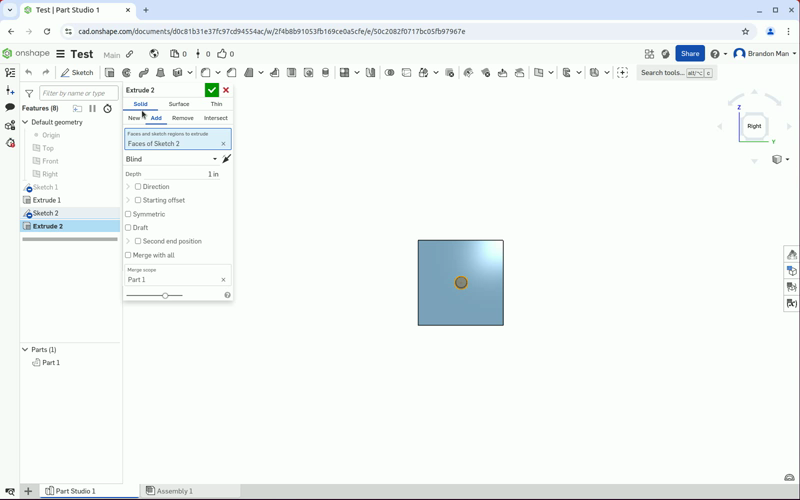
mouse_move(137, 120)
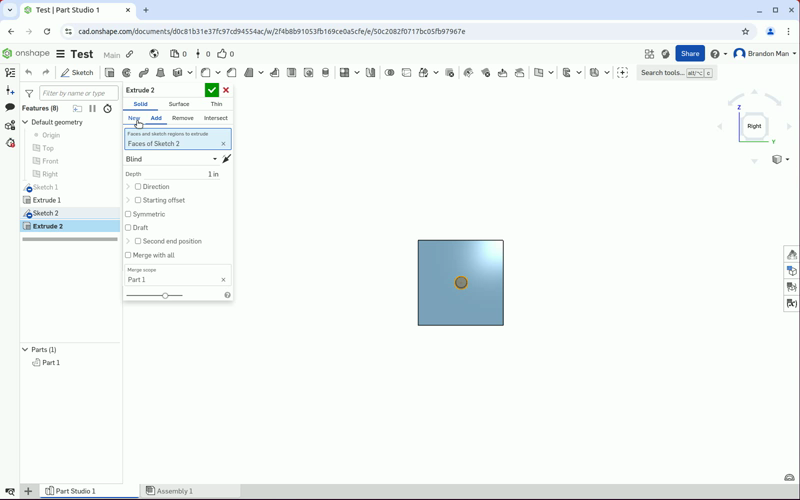
click(137, 120)
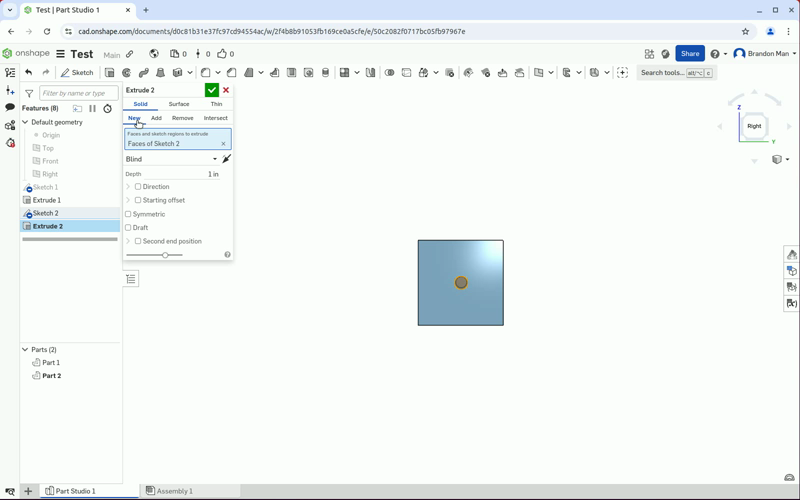
key(tab, 4)
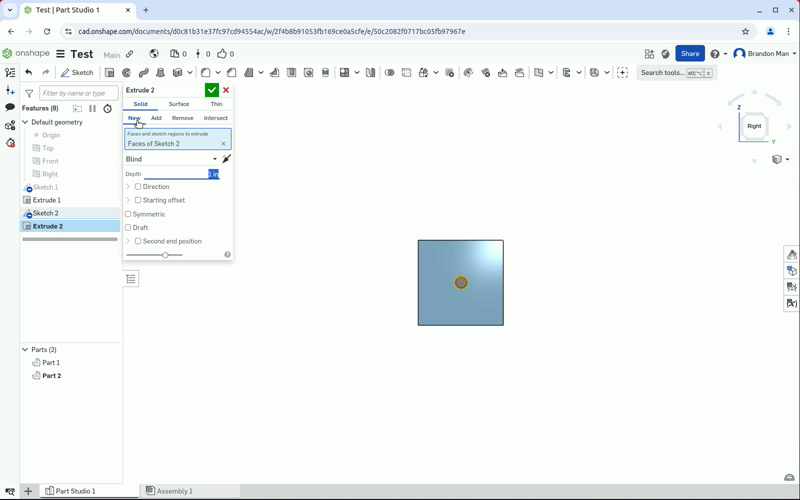
text(23.108)
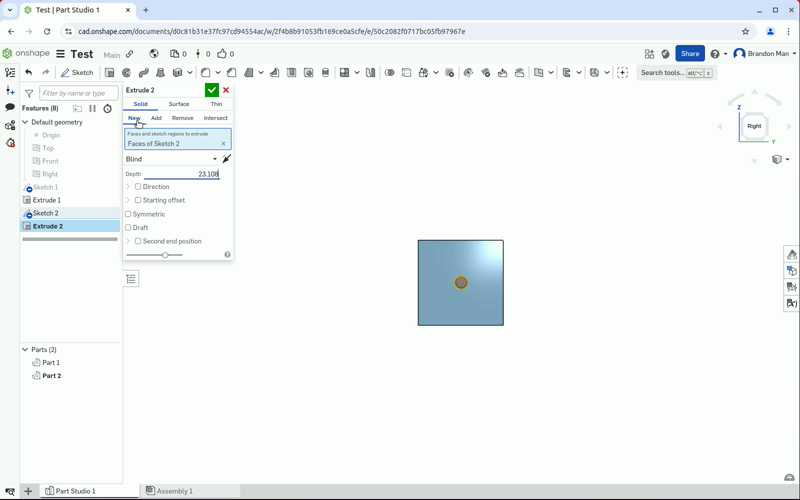
key(enter)
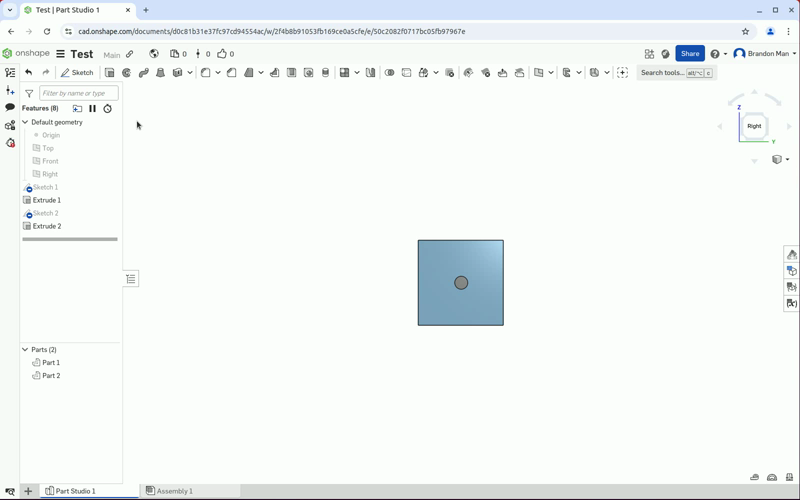
key(shift+h)
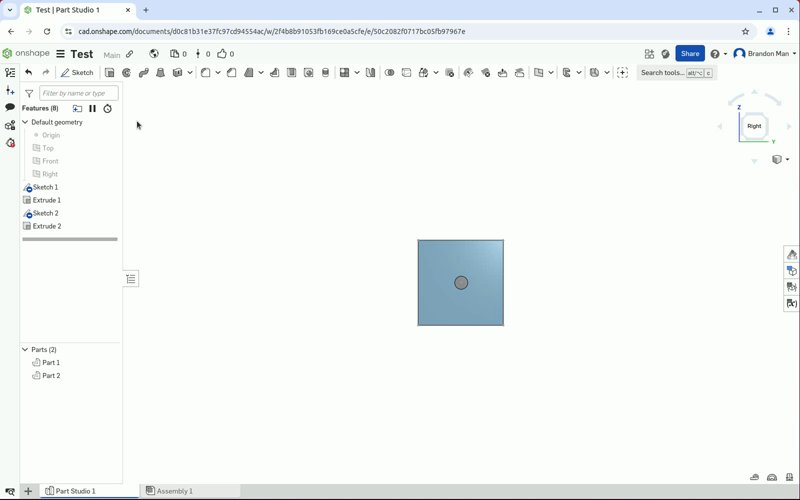
key(shift+h)
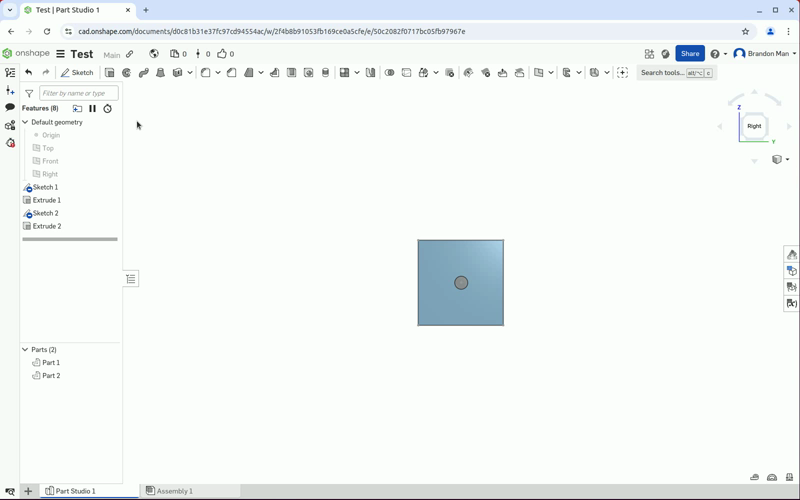
key(shift+7)
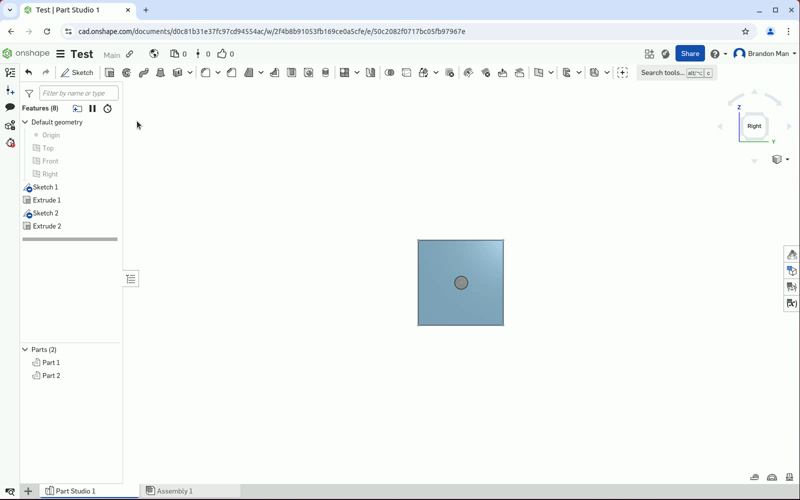
key(right, 2)
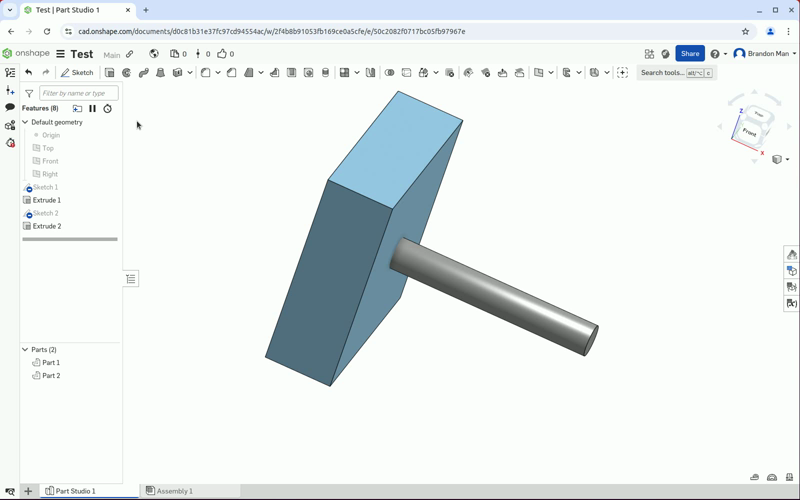
key(down, 2)
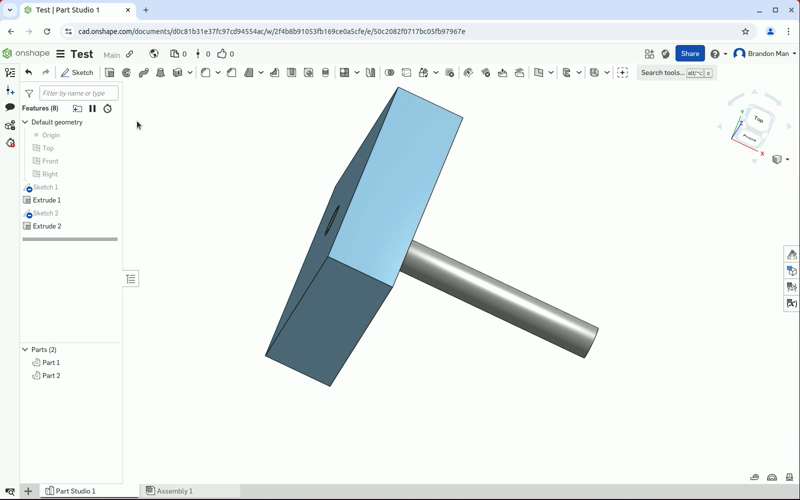
key(up, 2)
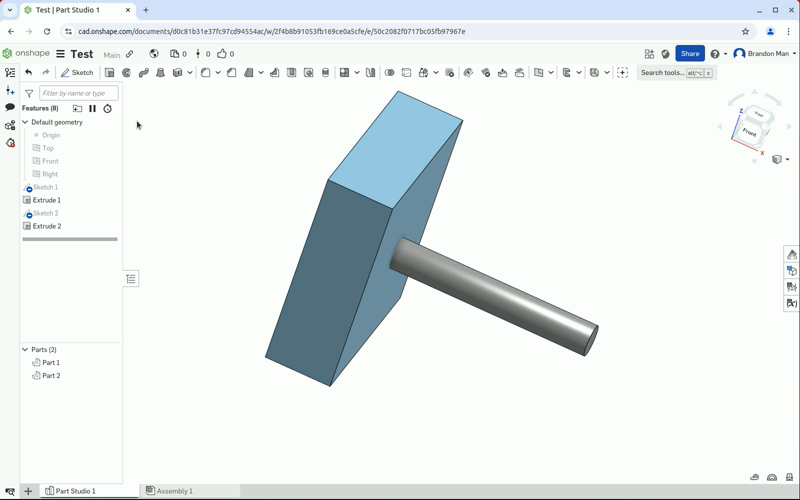
key(left, 2)
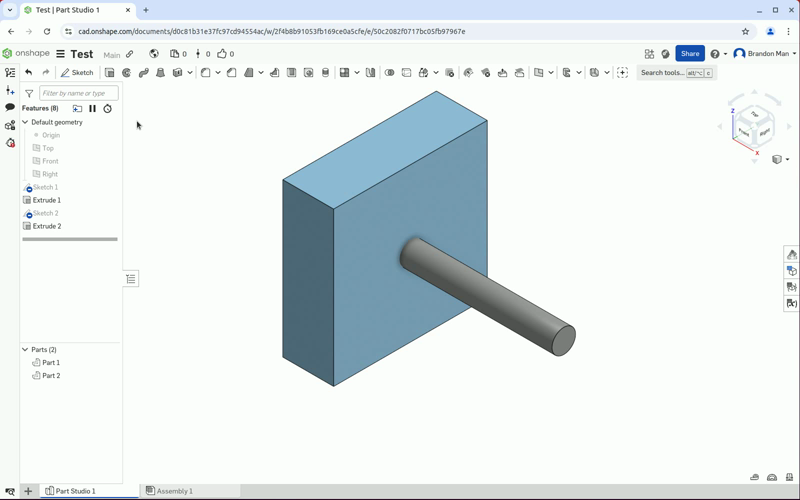
mouse_move(73, 189)
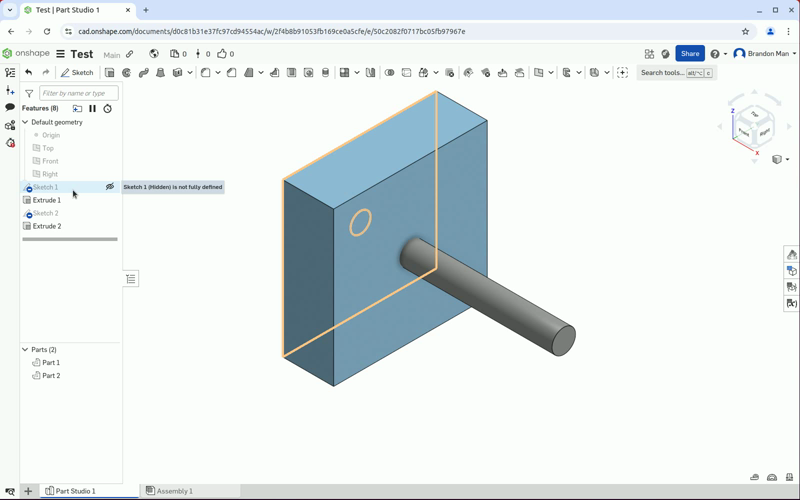
click(73, 189)